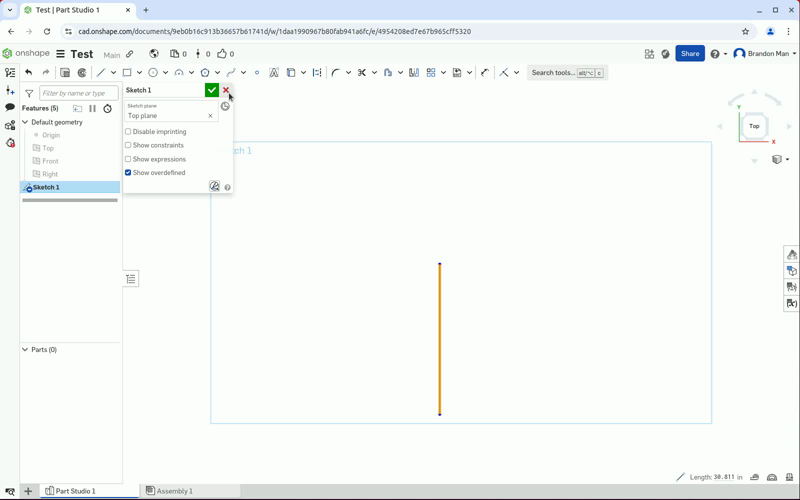
key(shift+h)
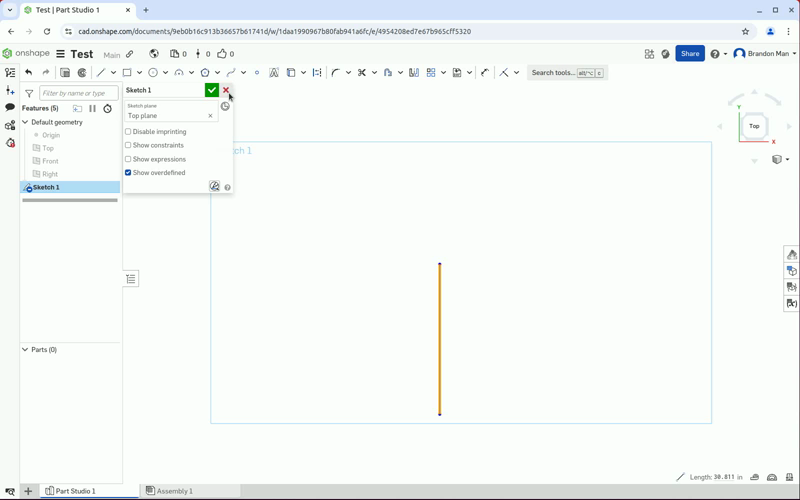
key(shift+s)
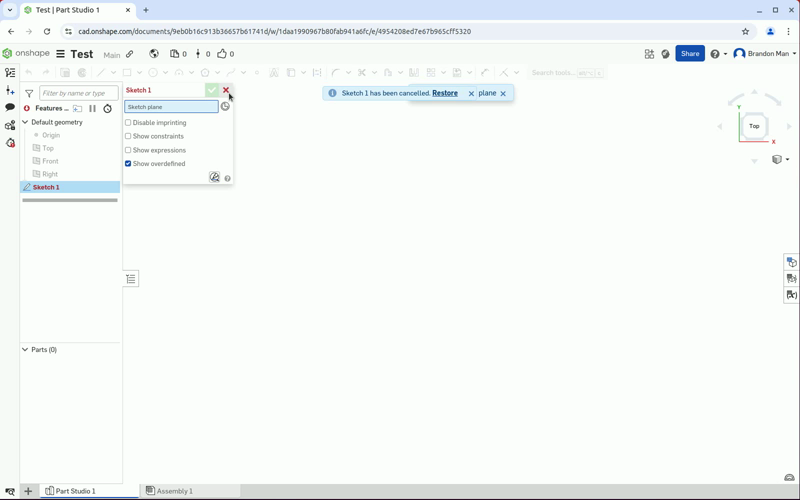
mouse_move(73, 150)
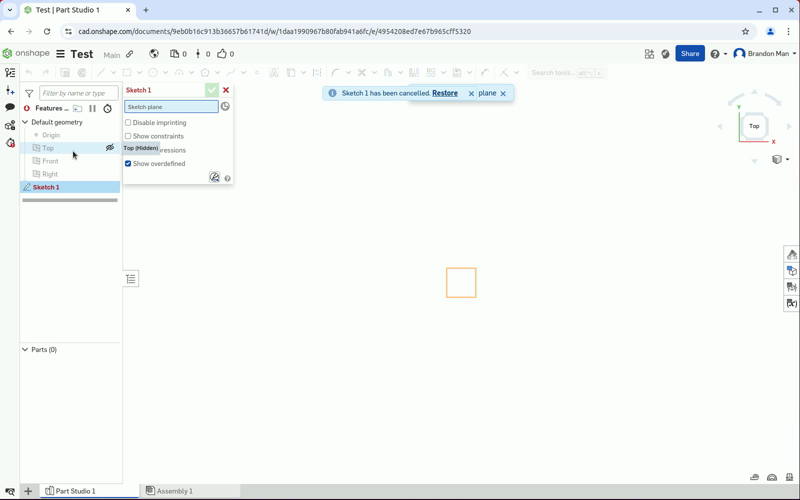
click(73, 150)
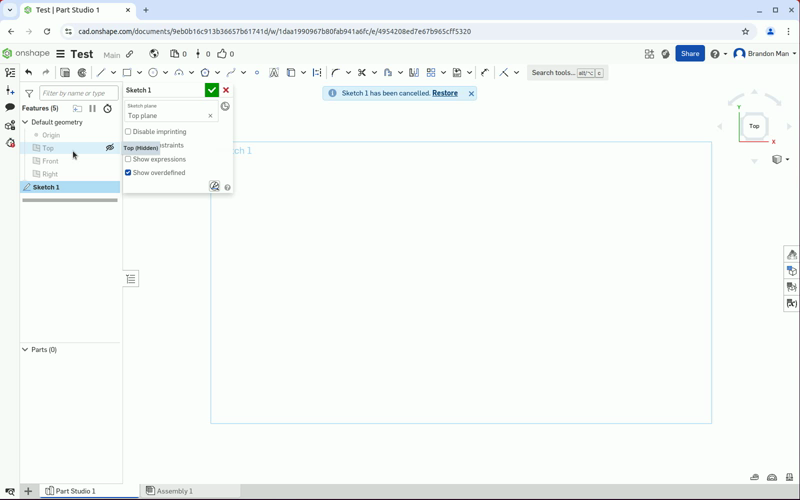
mouse_move(73, 352)
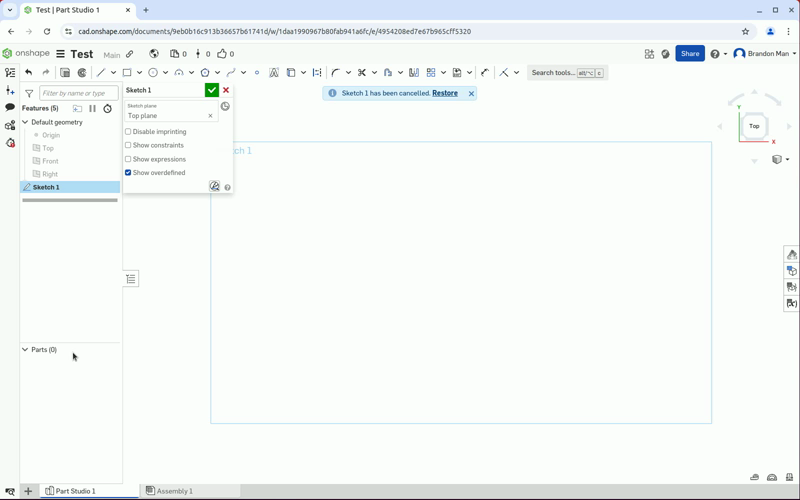
key(y)
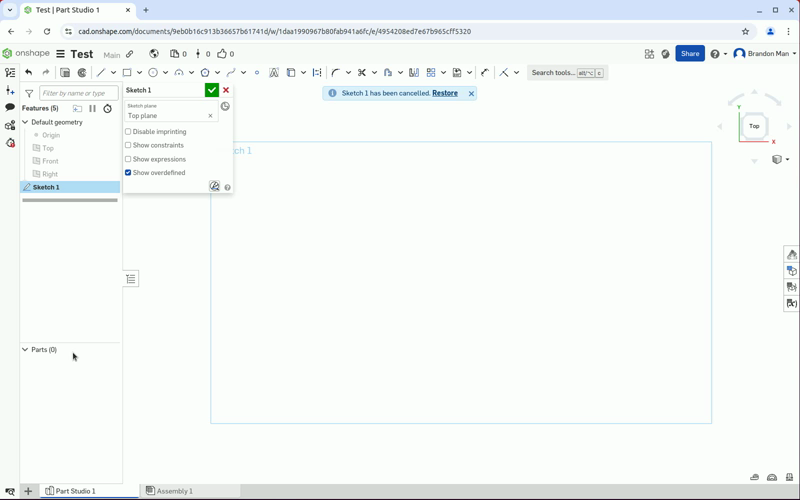
key(l)
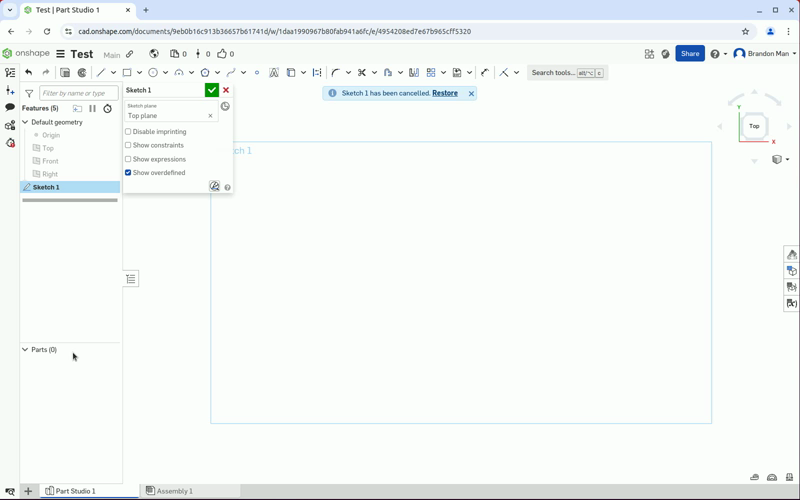
key_down(shift)
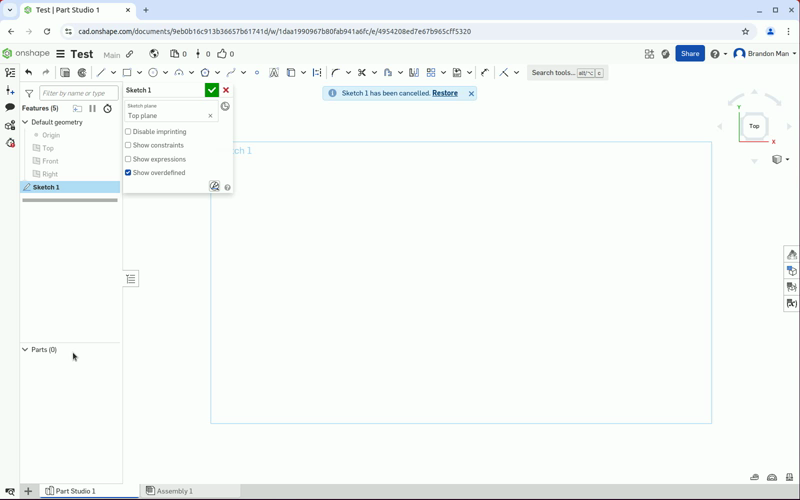
mouse_move(401, 356)
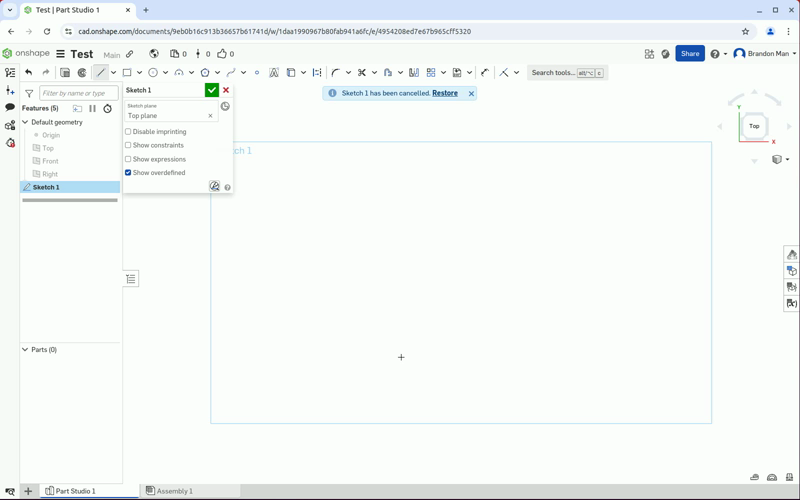
click(401, 356)
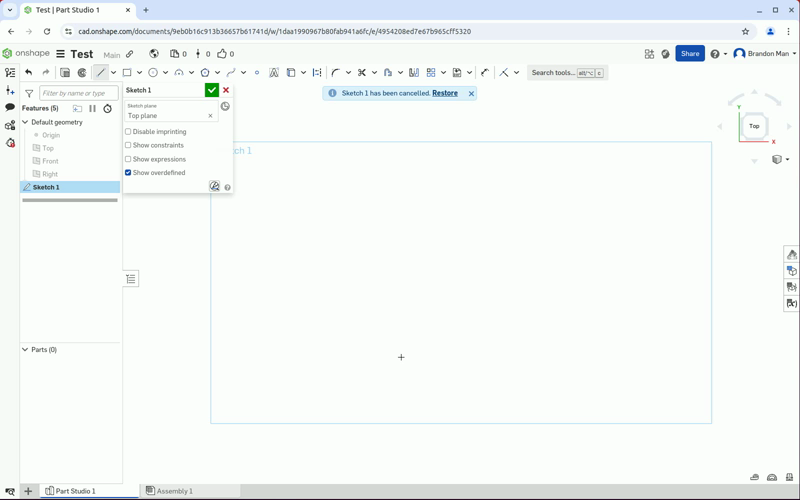
key_up(shift)
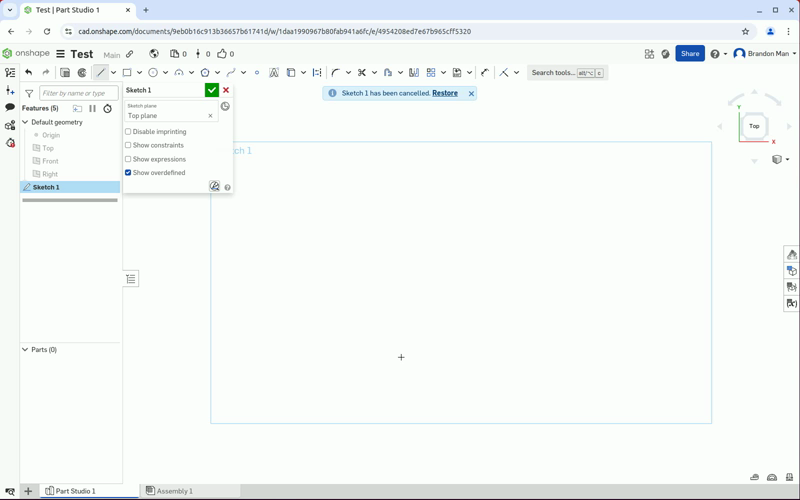
key_down(shift)
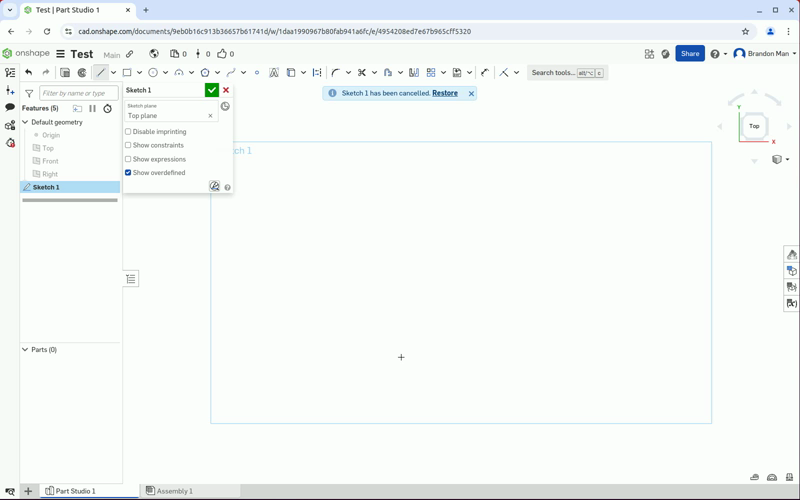
mouse_move(469, 356)
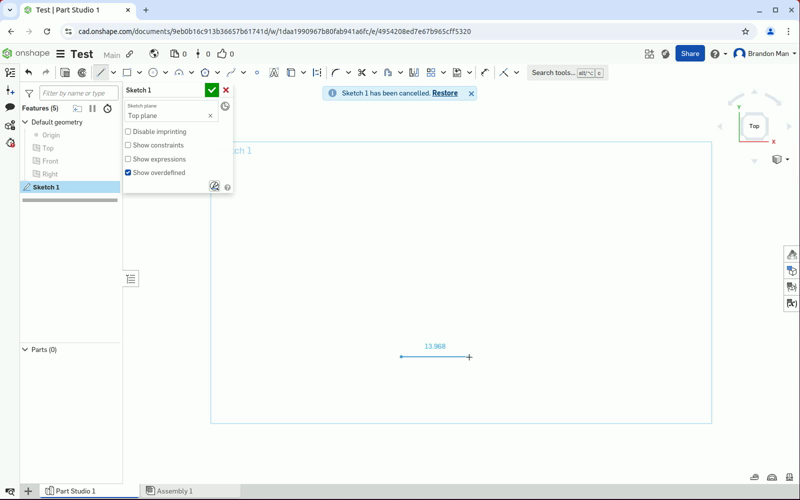
click(469, 356)
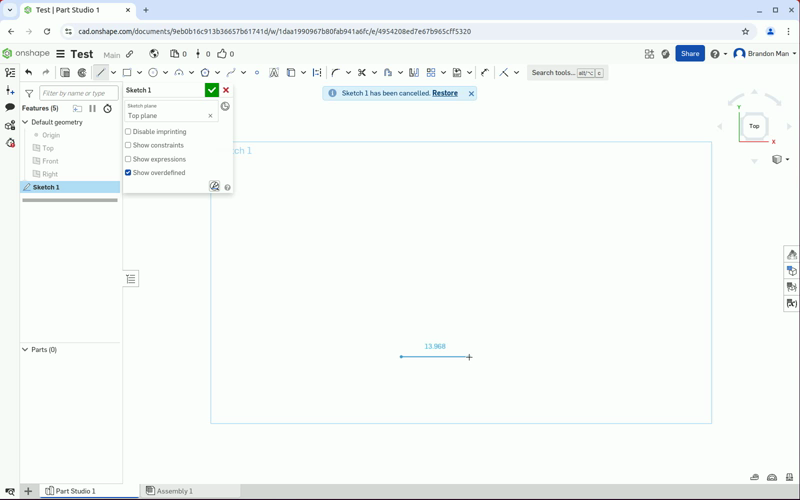
key_up(shift)
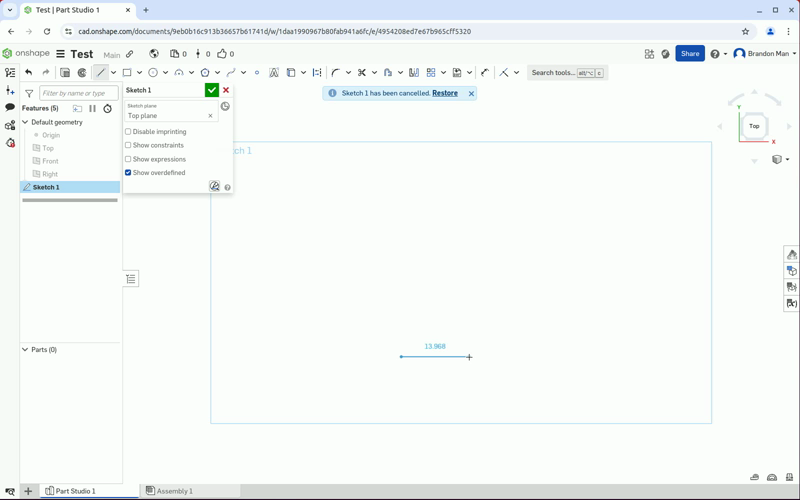
key_down(shift)
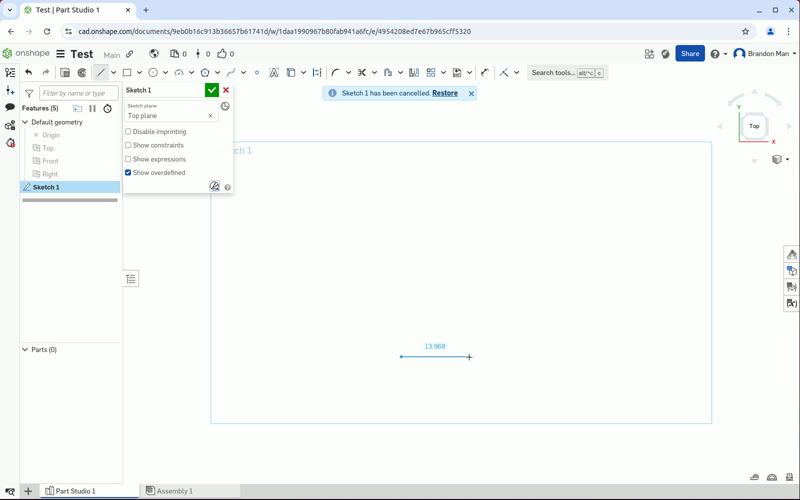
mouse_move(469, 238)
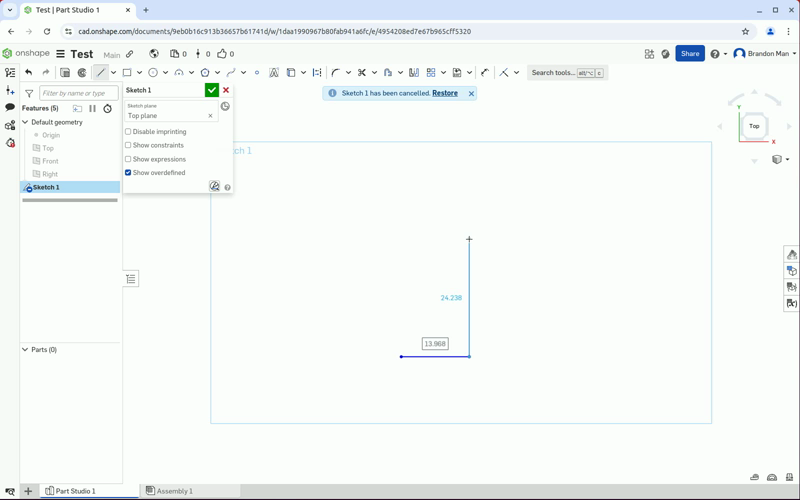
click(469, 238)
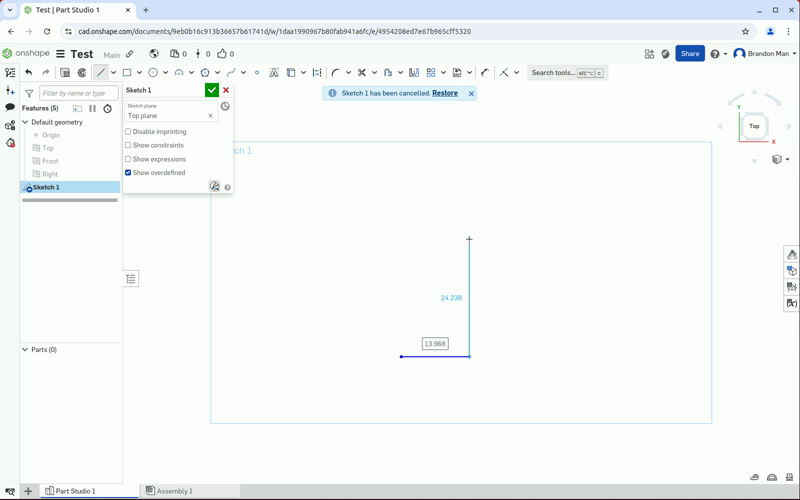
key_up(shift)
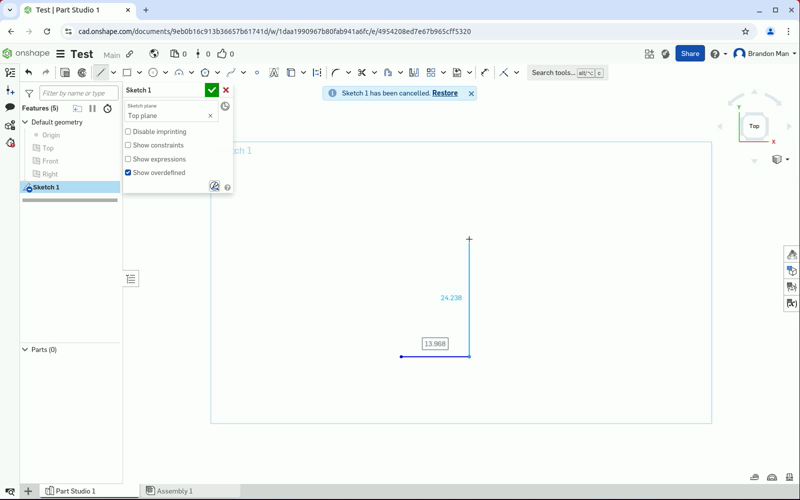
key_down(shift)
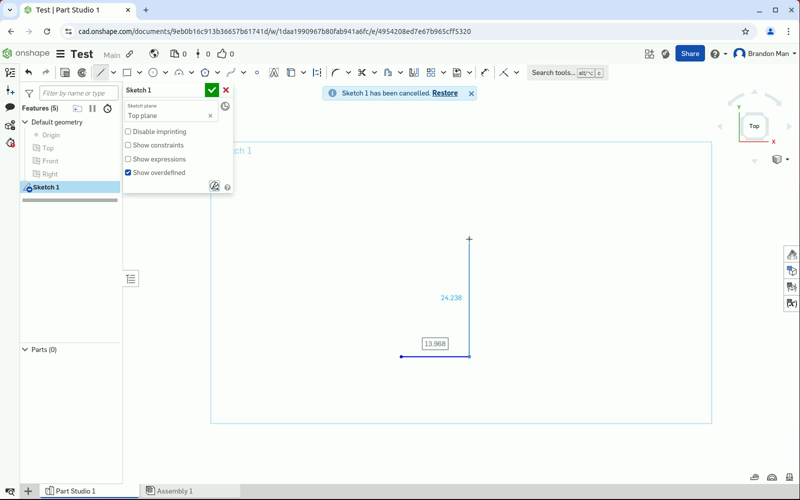
mouse_move(401, 238)
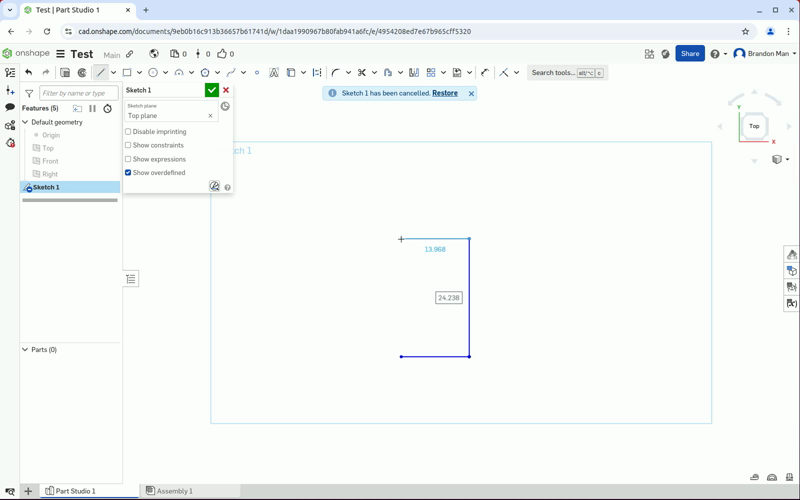
click(401, 238)
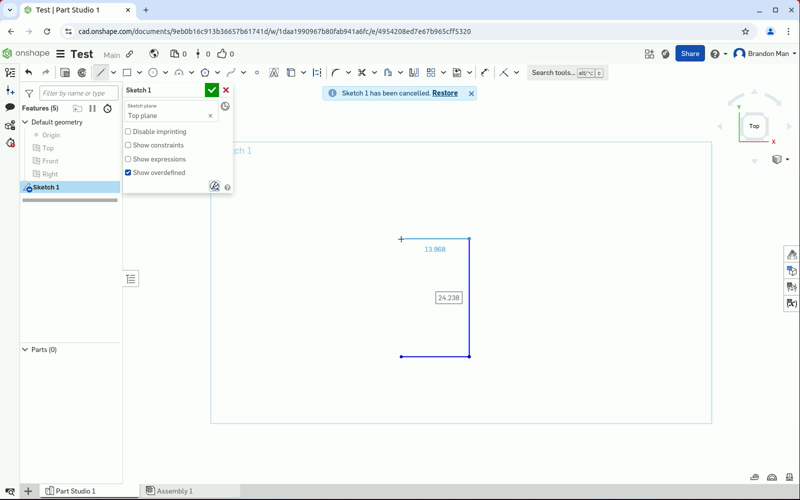
key_up(shift)
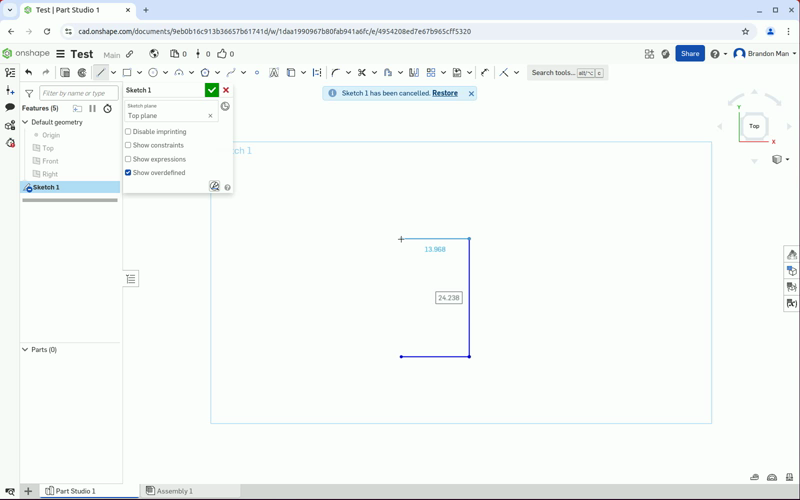
key_down(shift)
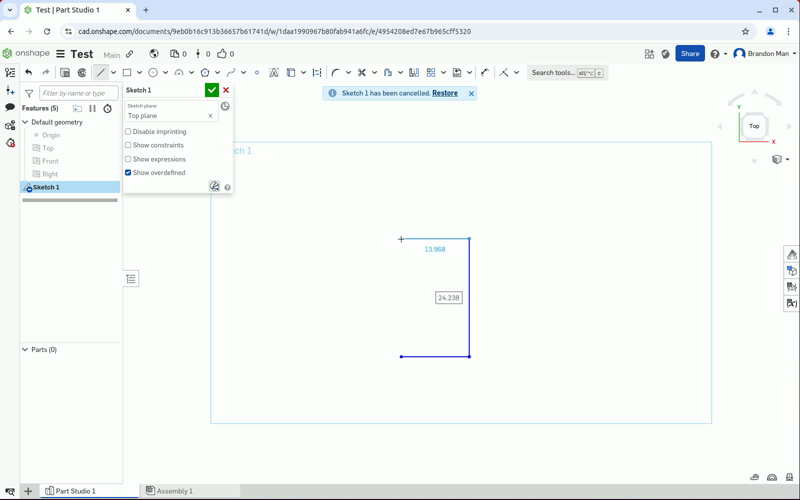
mouse_move(401, 356)
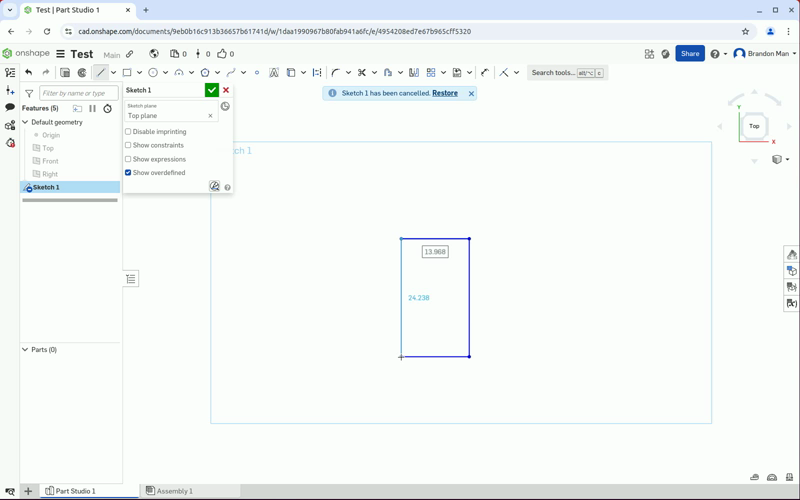
key_up(shift)
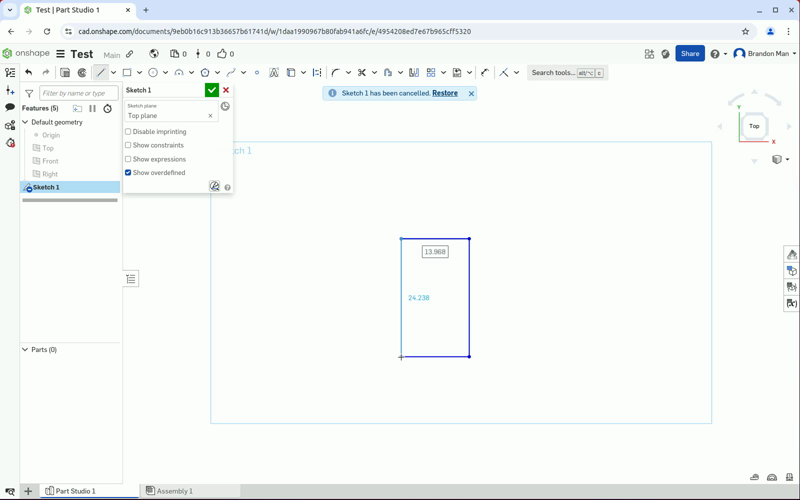
click(401, 356)
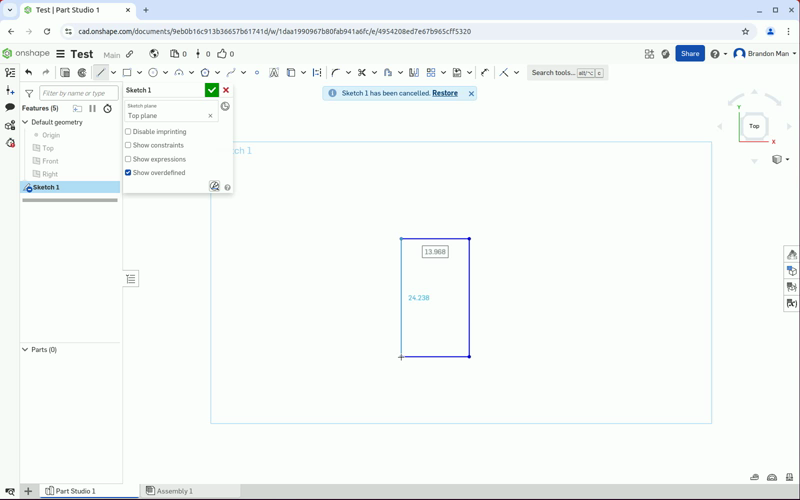
key(esc)
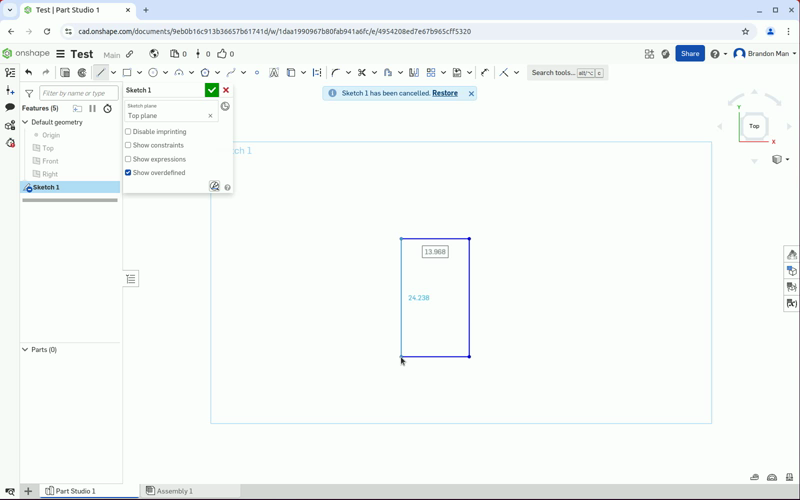
mouse_move(457, 266)
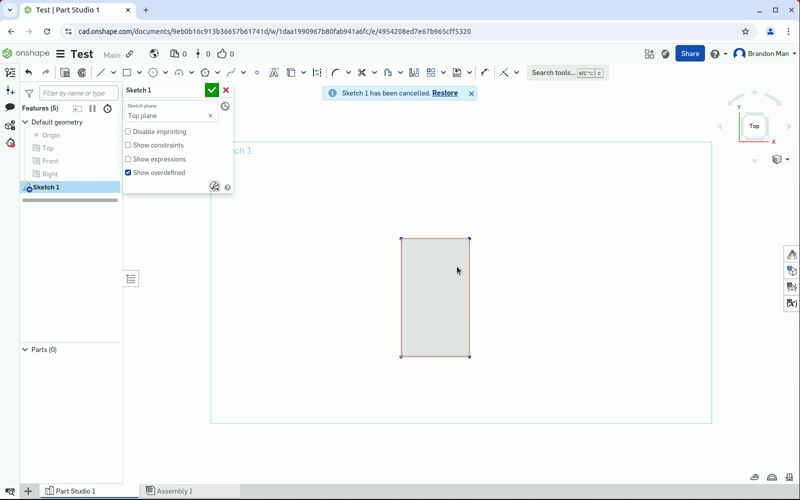
click(457, 266)
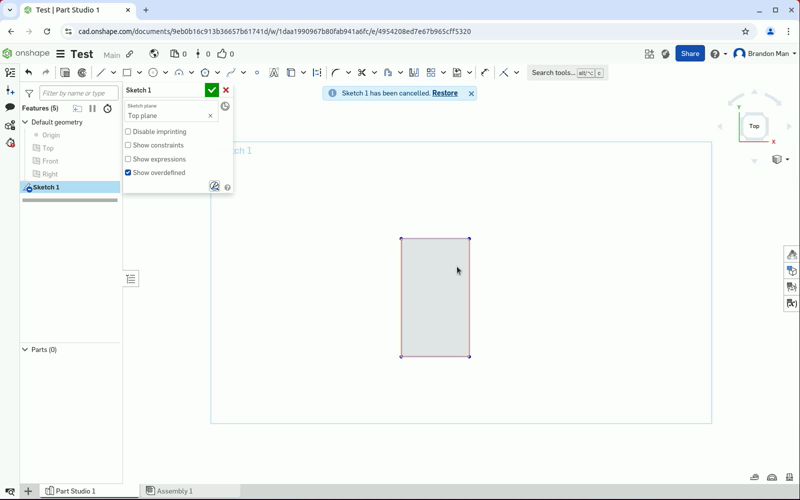
mouse_move(73, 352)
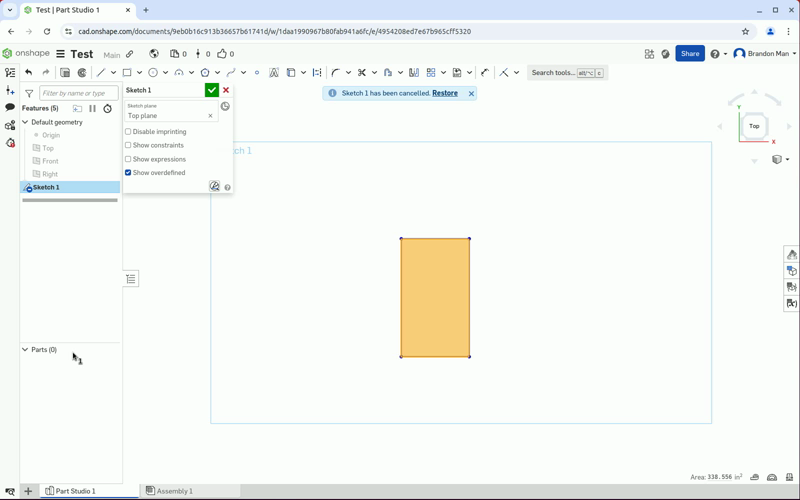
key(shift+y)
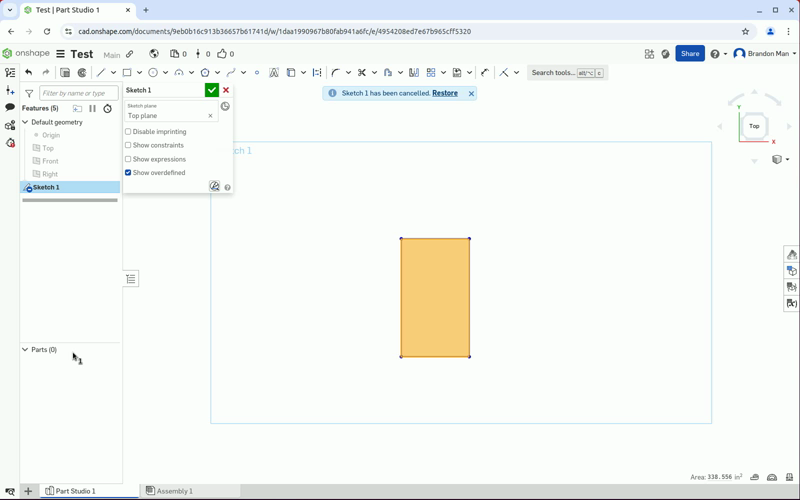
key(shift+e)
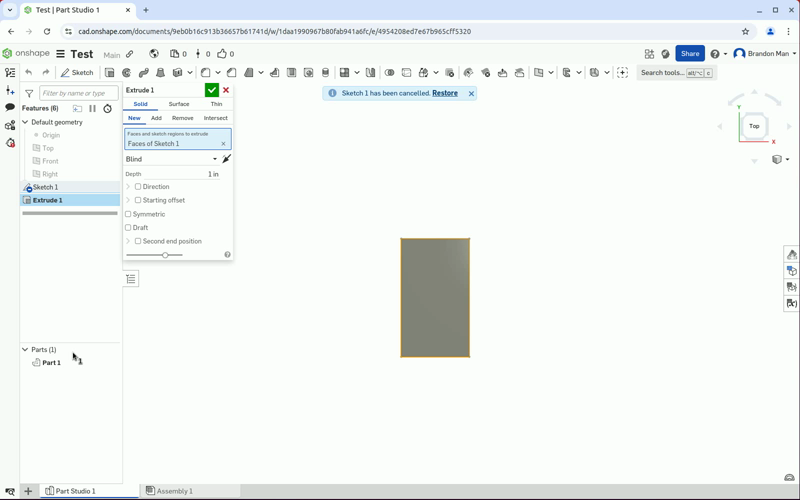
mouse_move(143, 106)
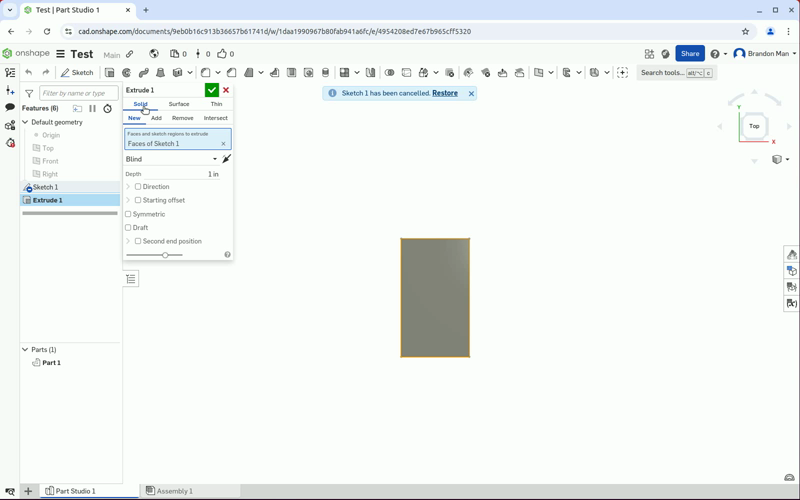
click(143, 106)
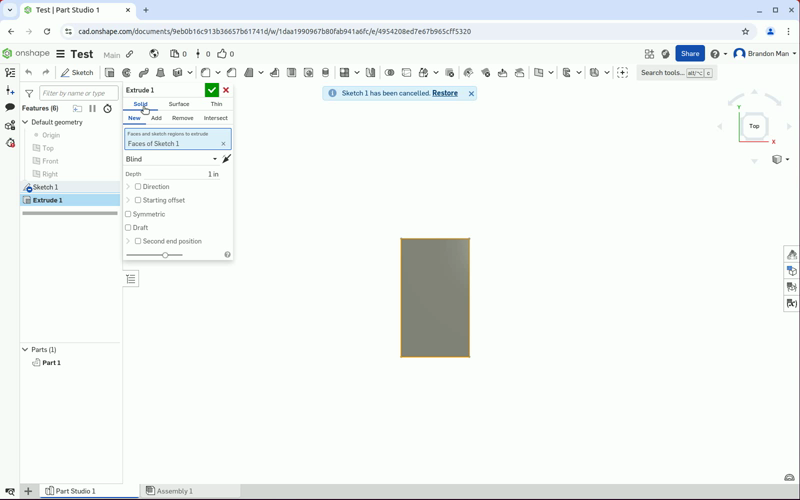
mouse_move(137, 120)
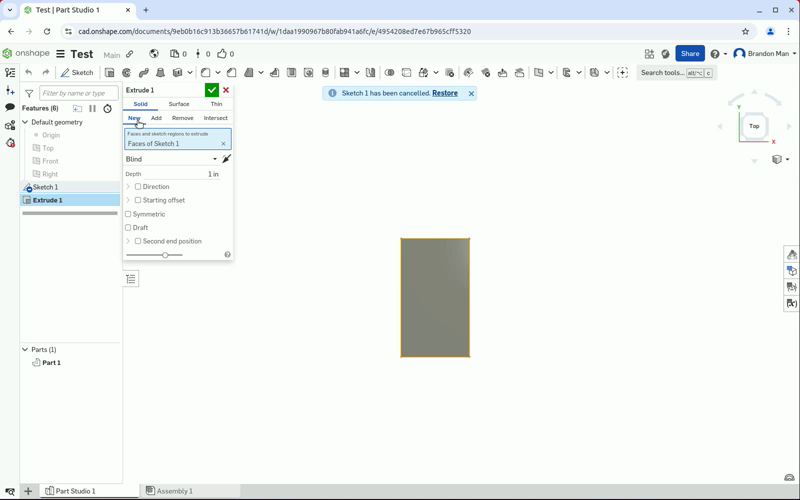
click(137, 120)
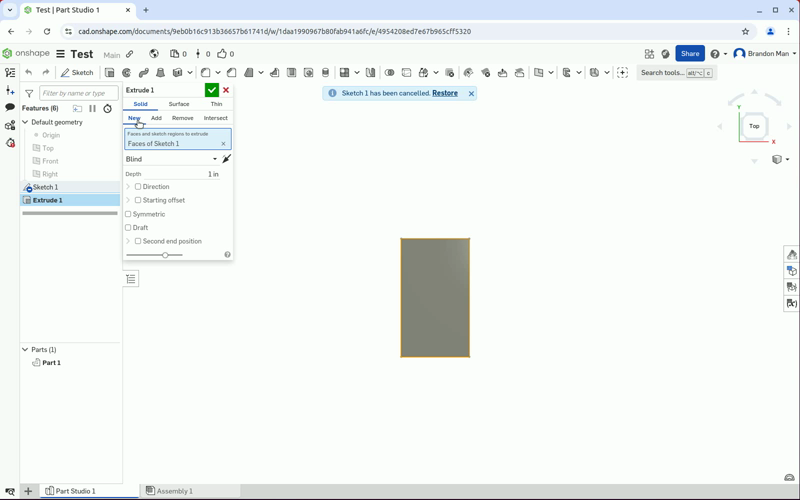
key(tab, 4)
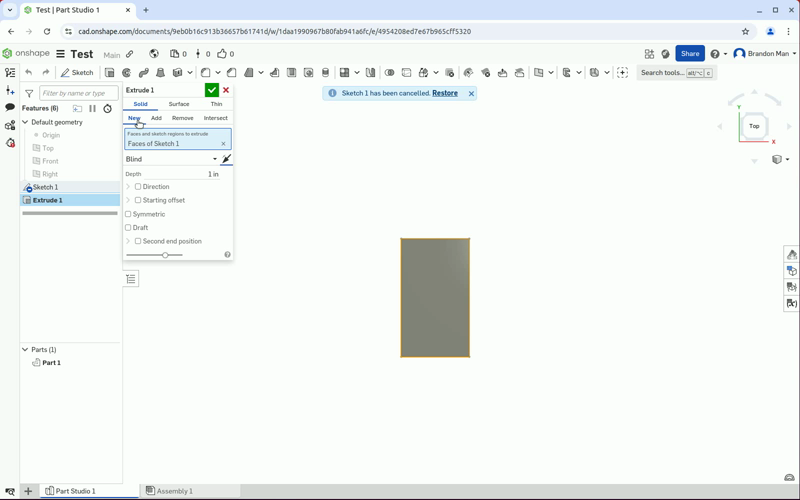
text(0.722)
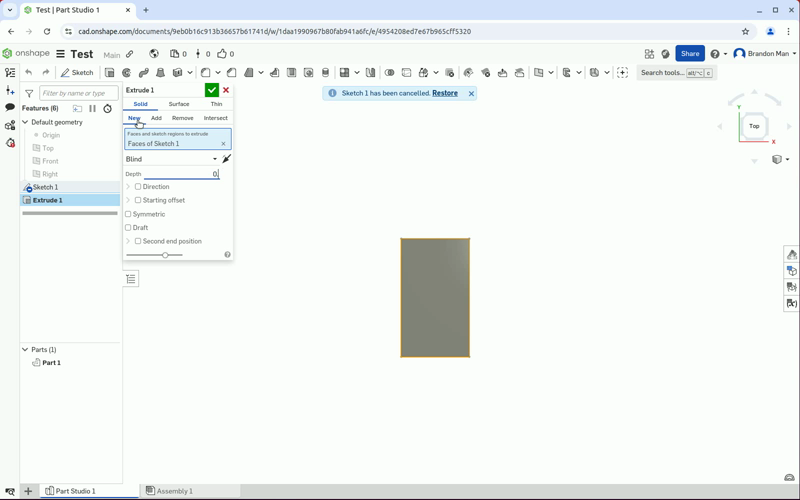
key(enter)
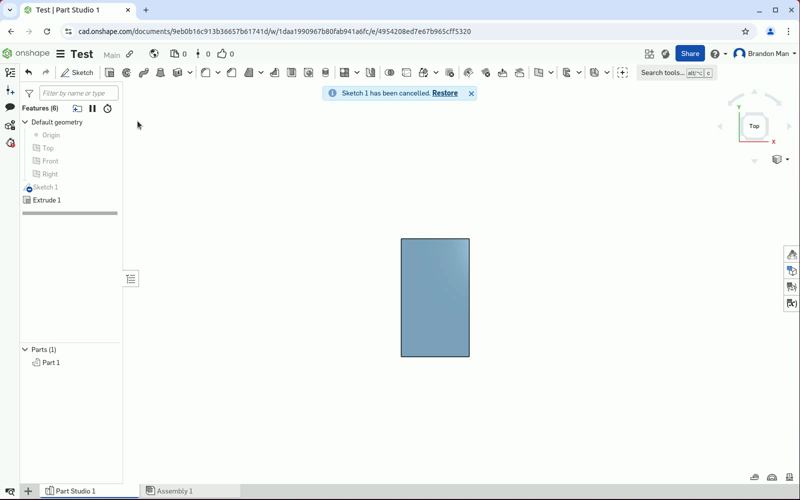
key(shift+h)
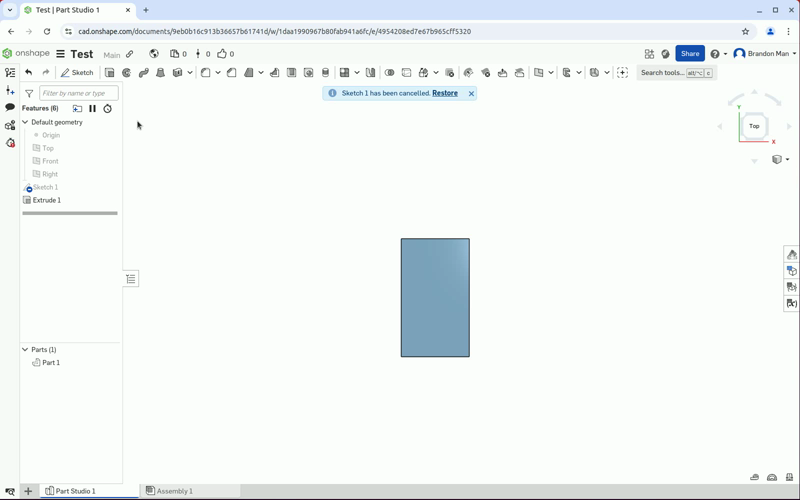
key(shift+h)
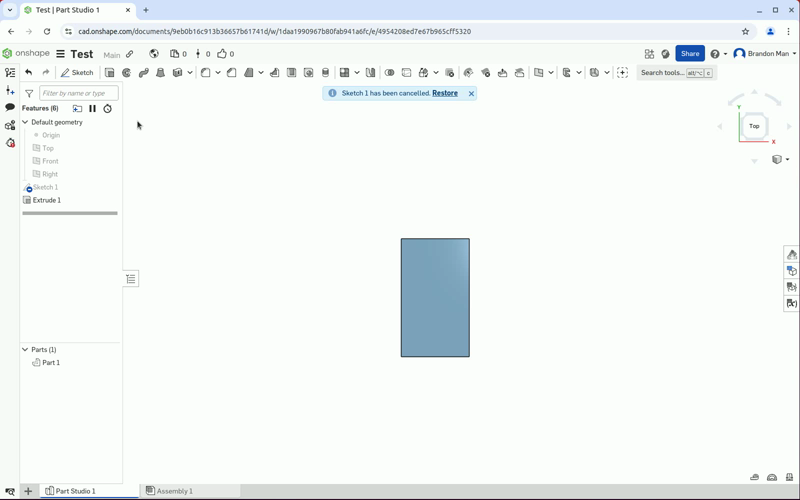
mouse_move(73, 189)
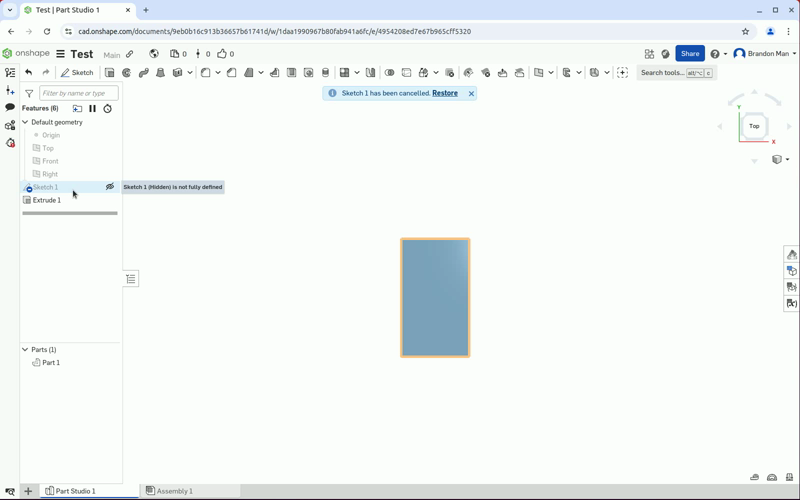
click(73, 189)
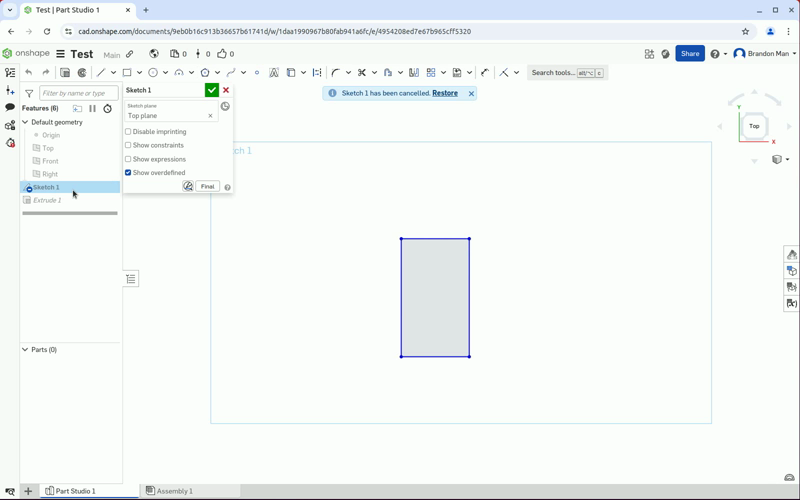
mouse_move(229, 92)
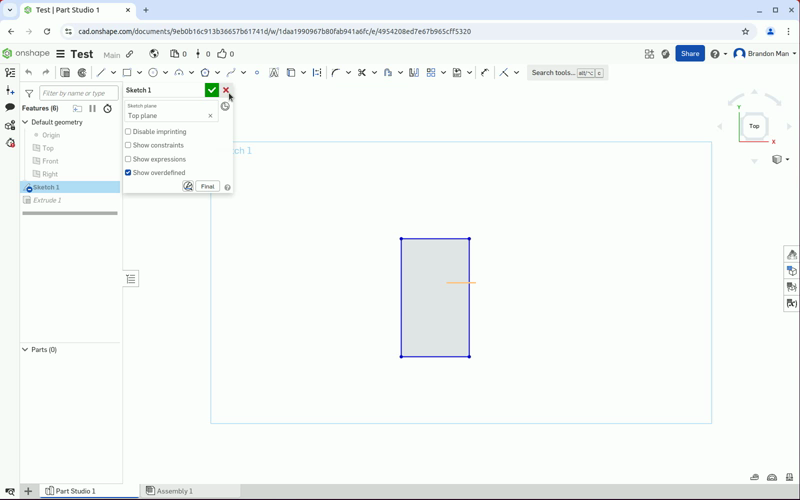
click(229, 92)
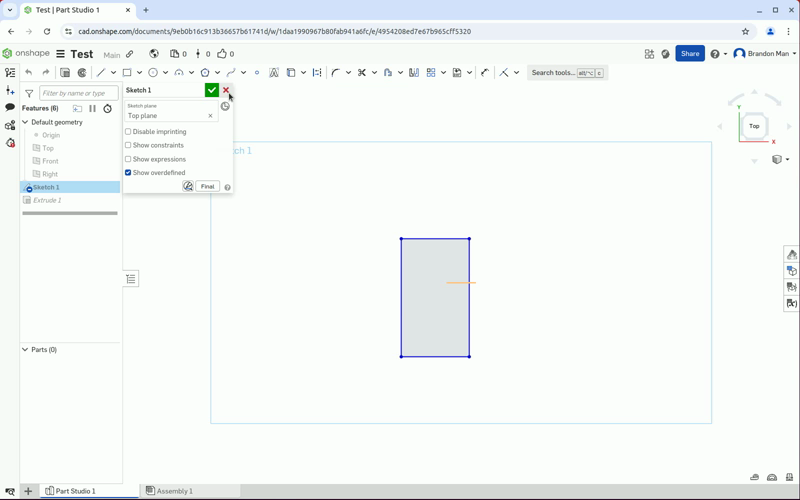
key(shift+s)
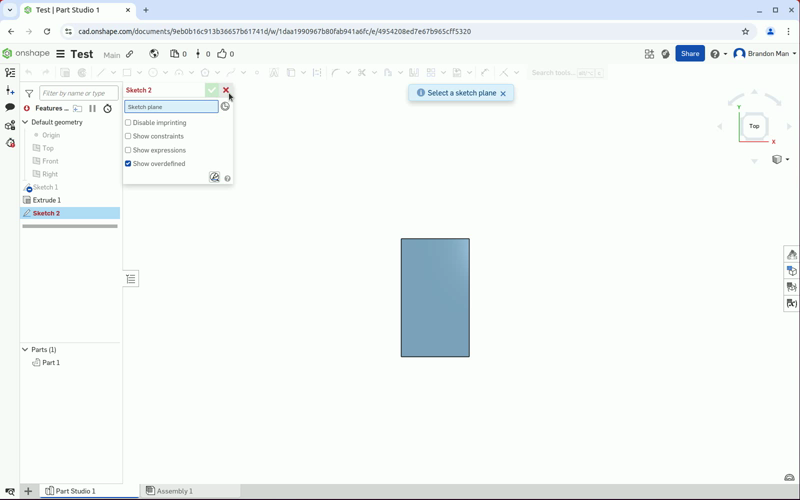
mouse_move(73, 150)
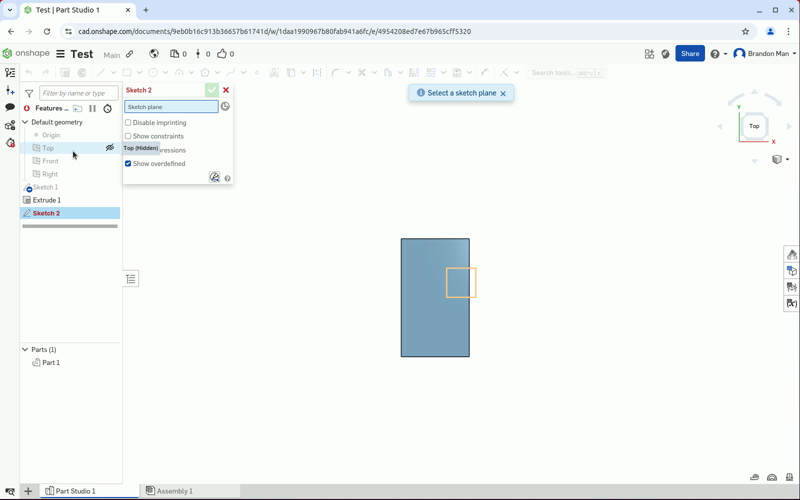
click(73, 150)
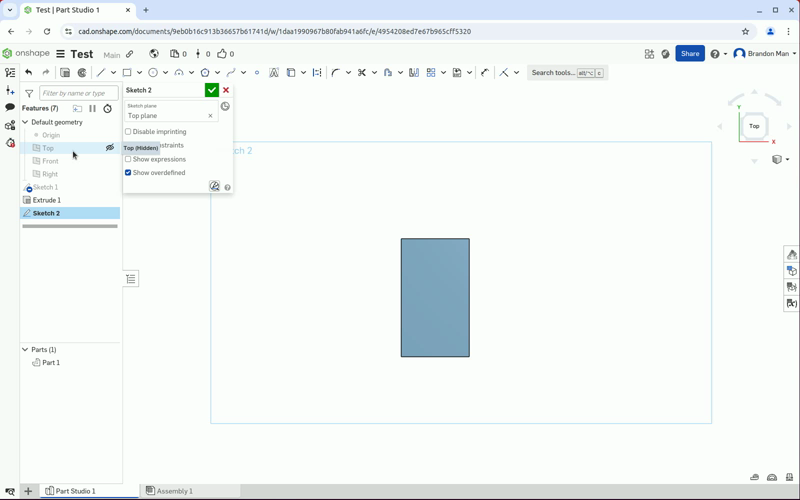
mouse_move(73, 352)
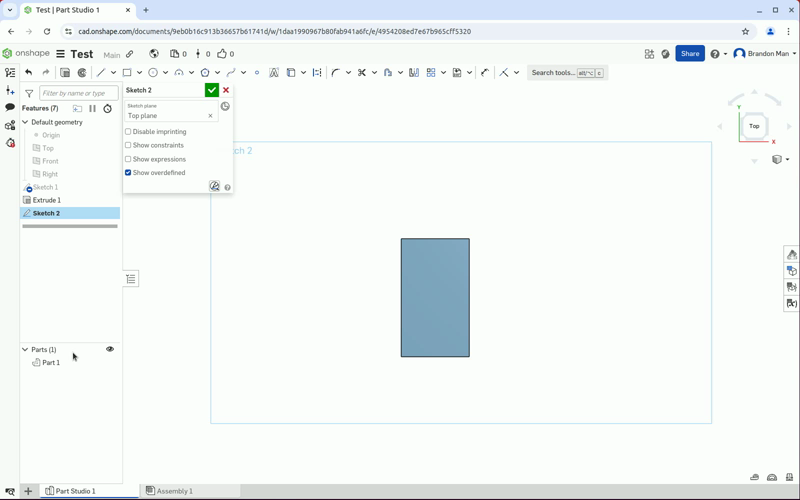
key(y)
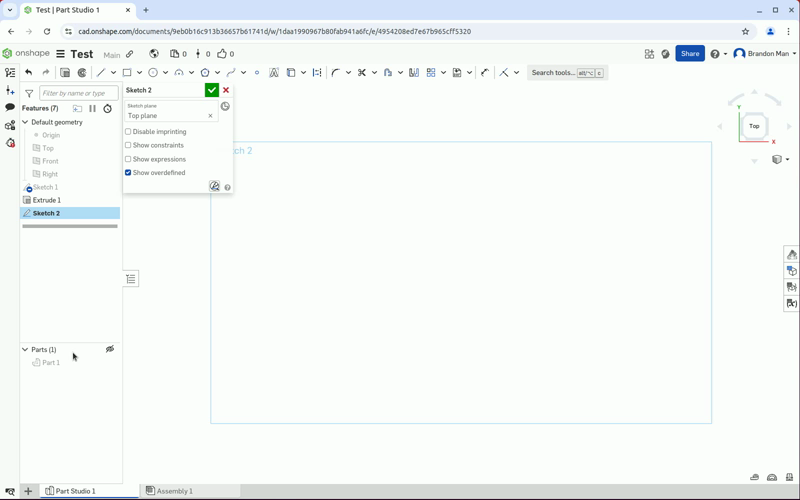
key(l)
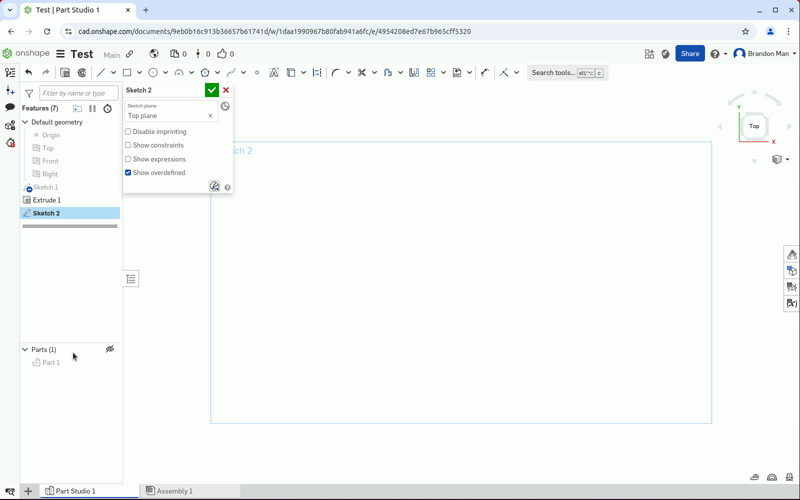
key_down(shift)
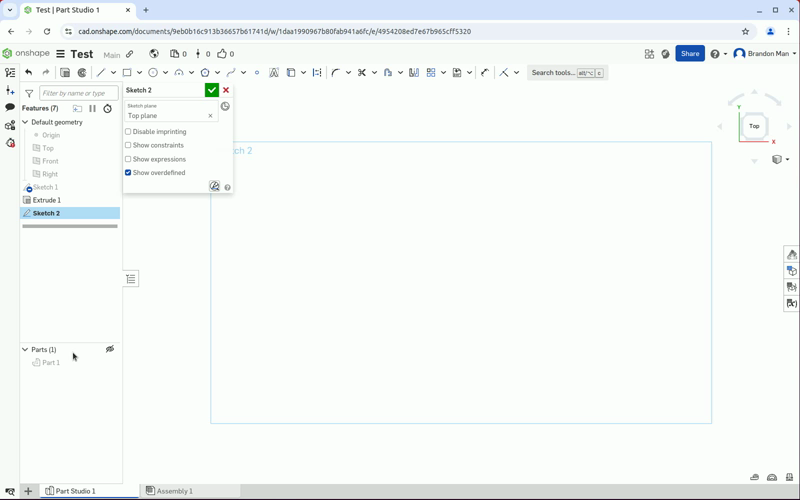
mouse_move(508, 357)
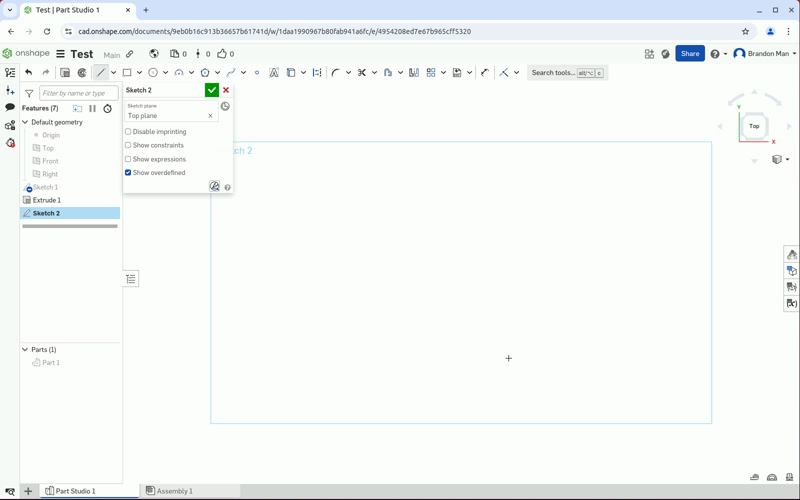
click(508, 357)
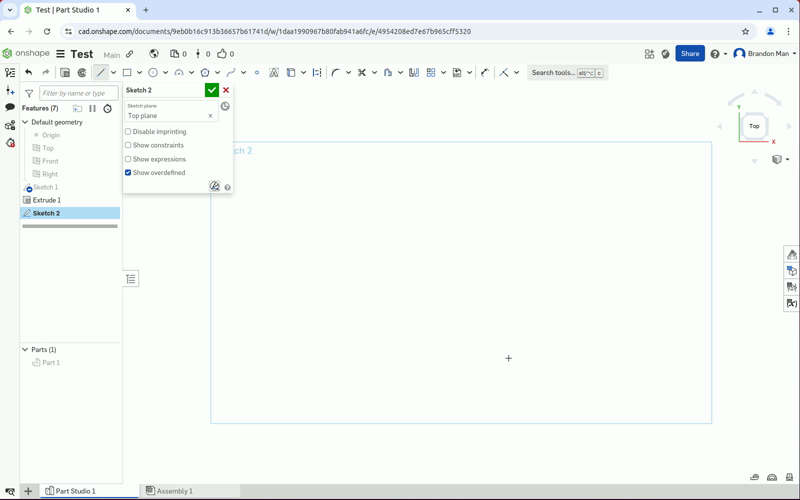
key_up(shift)
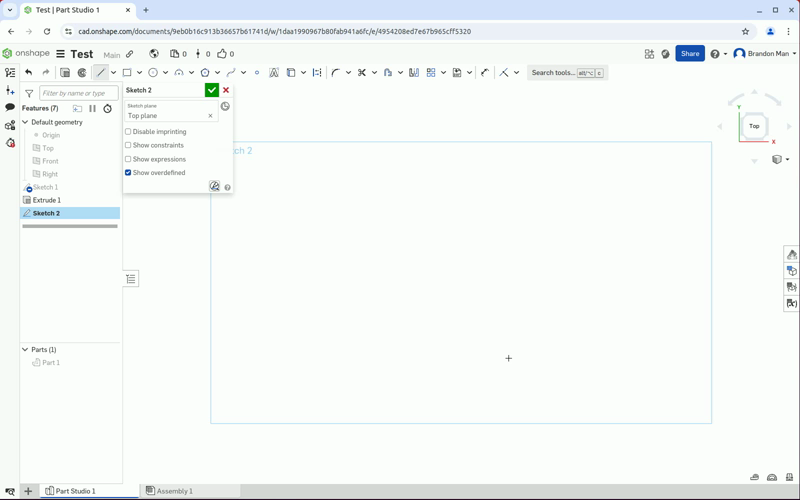
key_down(shift)
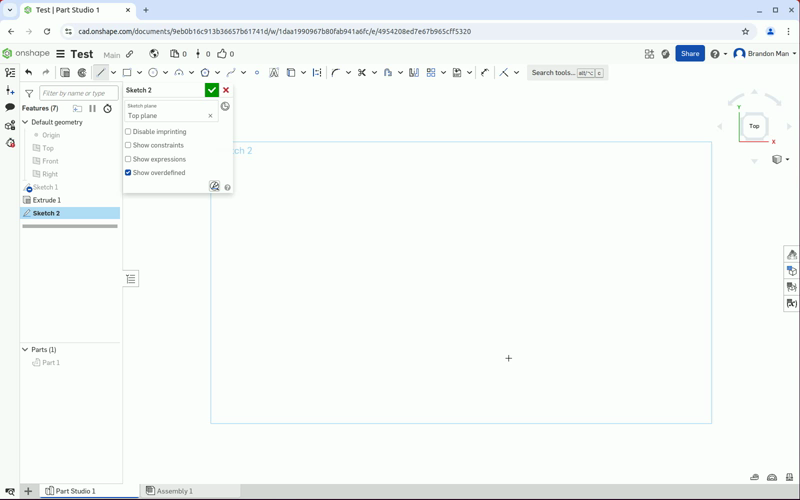
mouse_move(573, 357)
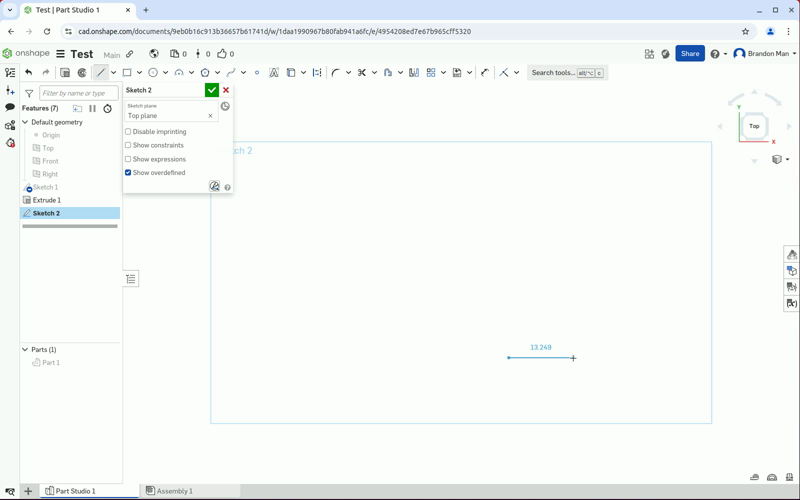
click(573, 357)
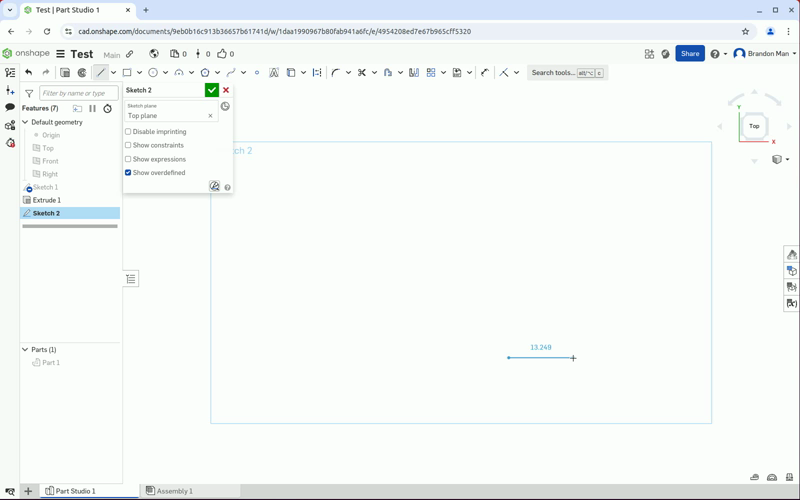
key_up(shift)
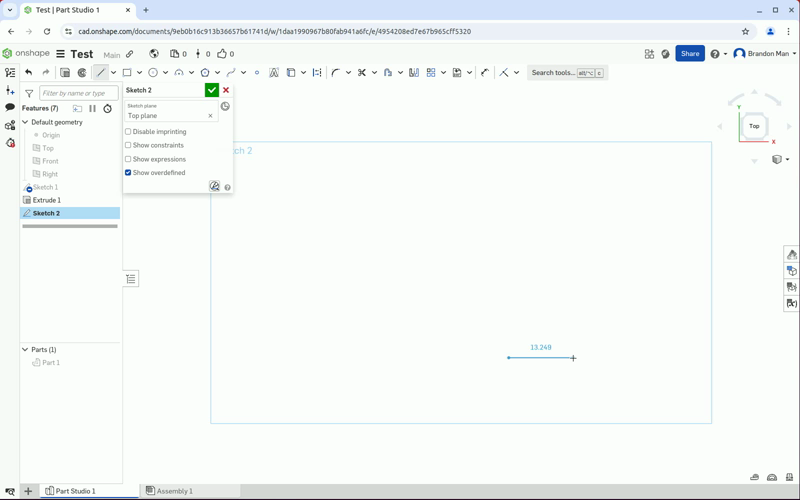
key_down(shift)
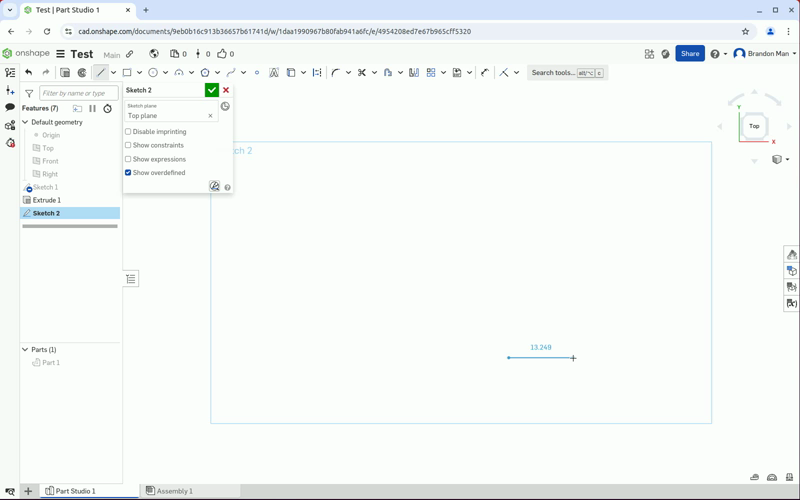
mouse_move(573, 240)
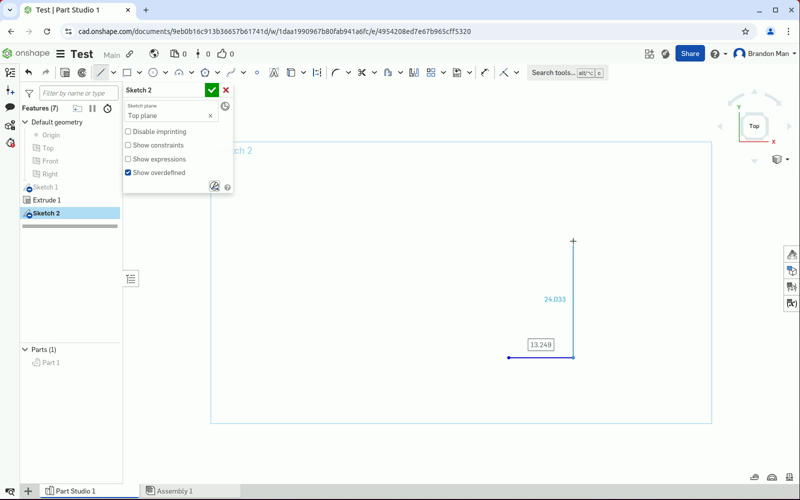
click(573, 240)
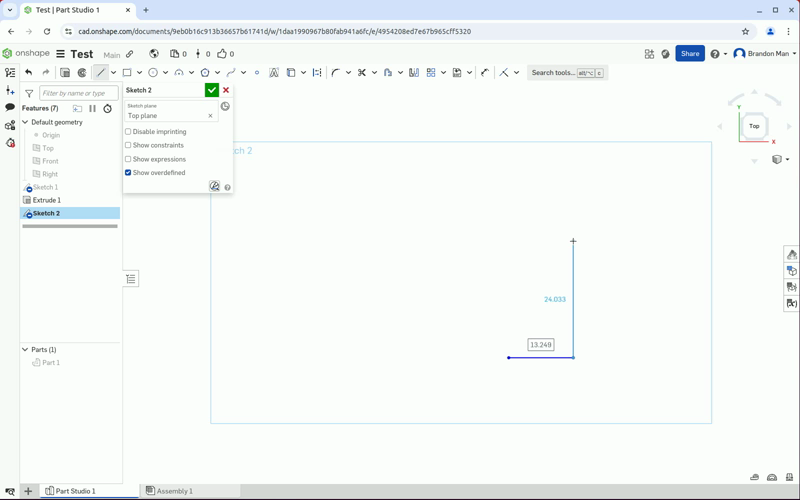
key_up(shift)
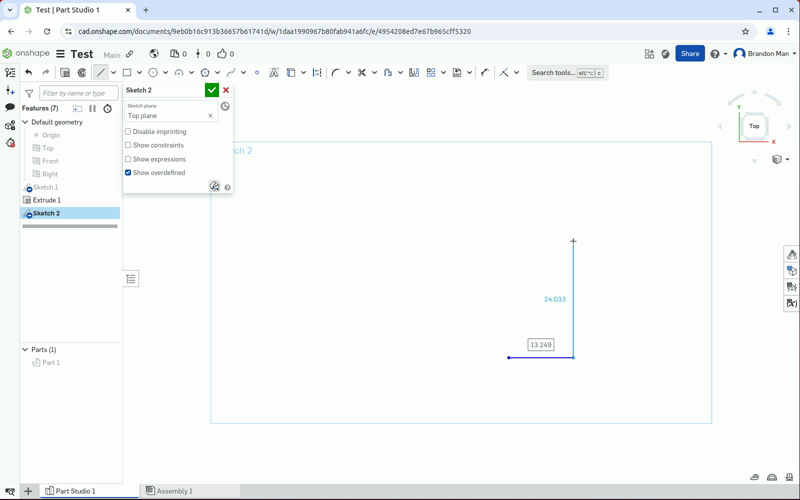
key_down(shift)
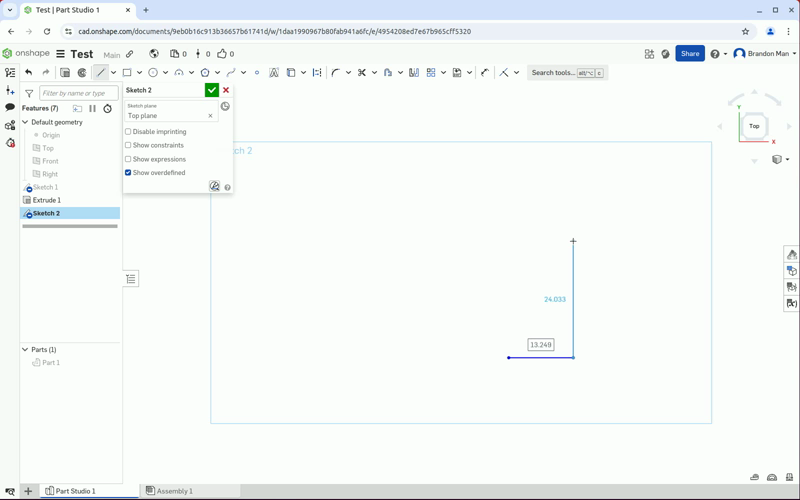
mouse_move(508, 240)
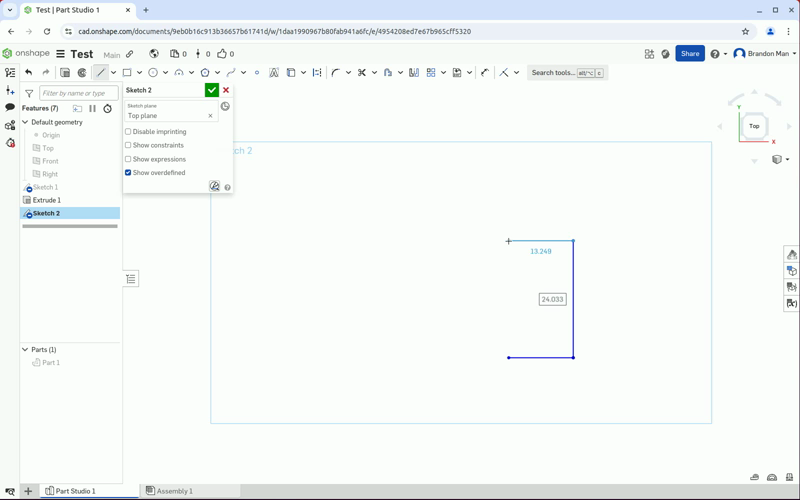
click(508, 240)
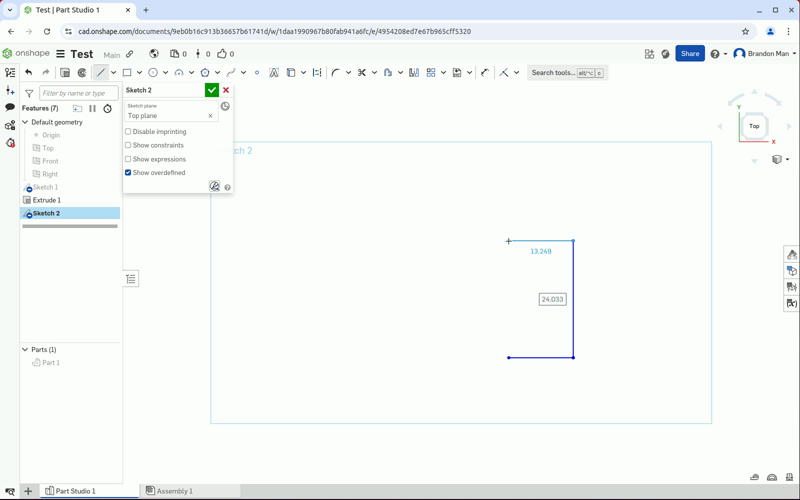
key_up(shift)
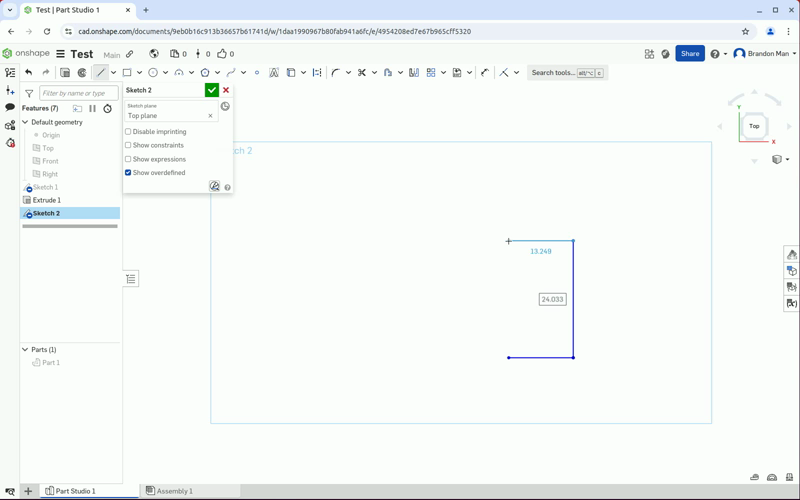
key_down(shift)
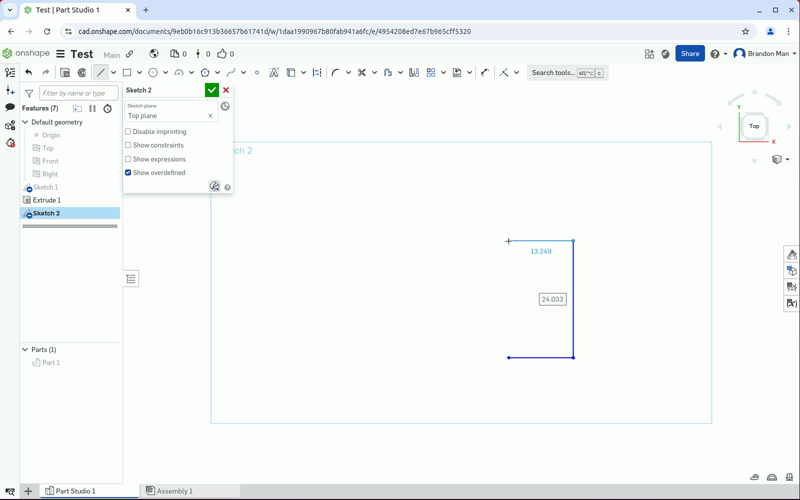
mouse_move(508, 357)
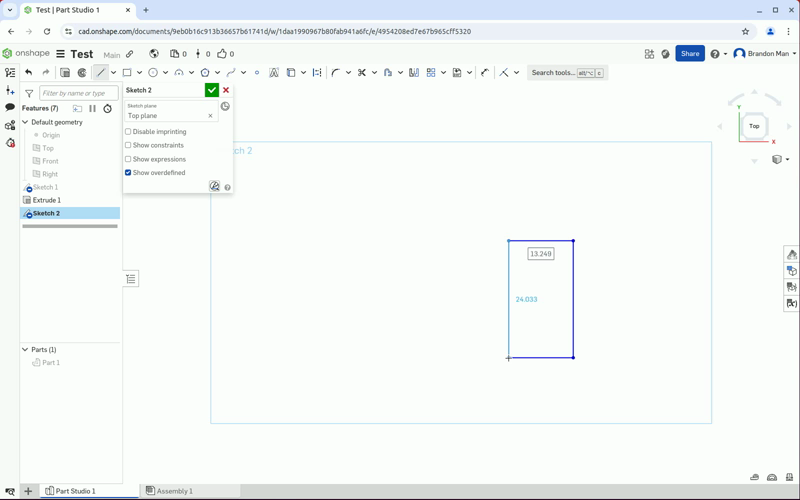
key_up(shift)
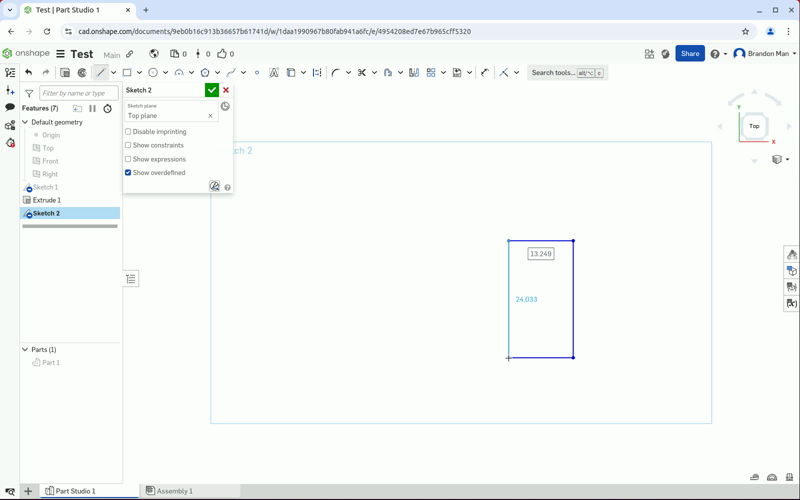
click(508, 357)
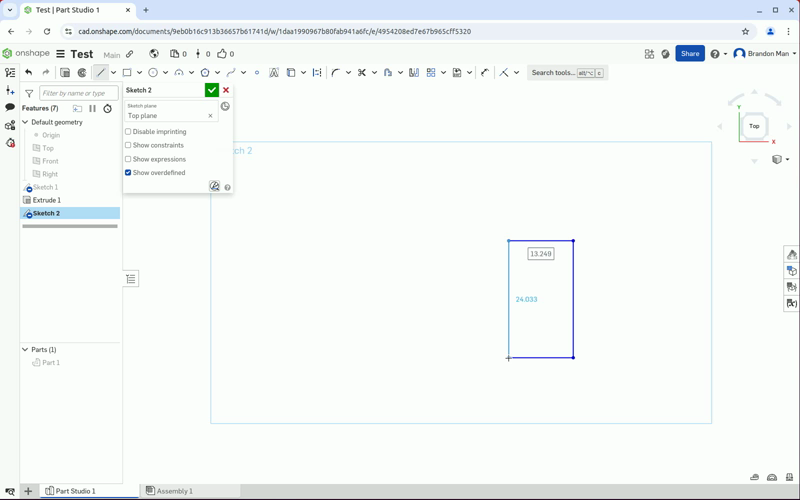
key(esc)
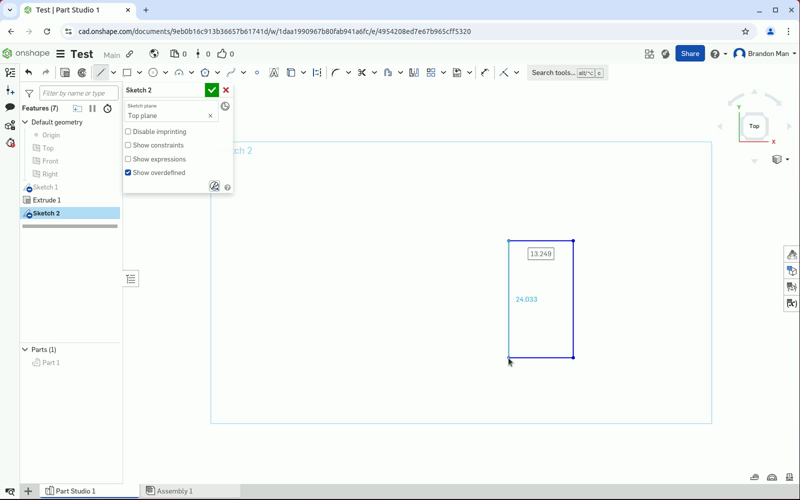
mouse_move(544, 262)
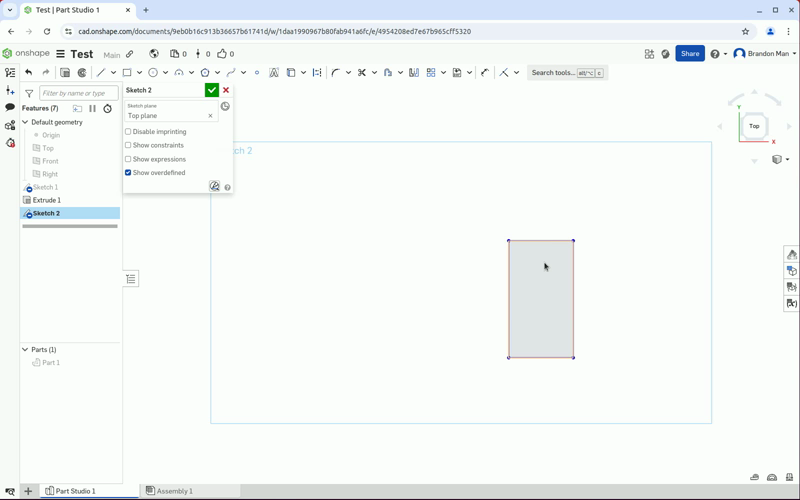
click(544, 262)
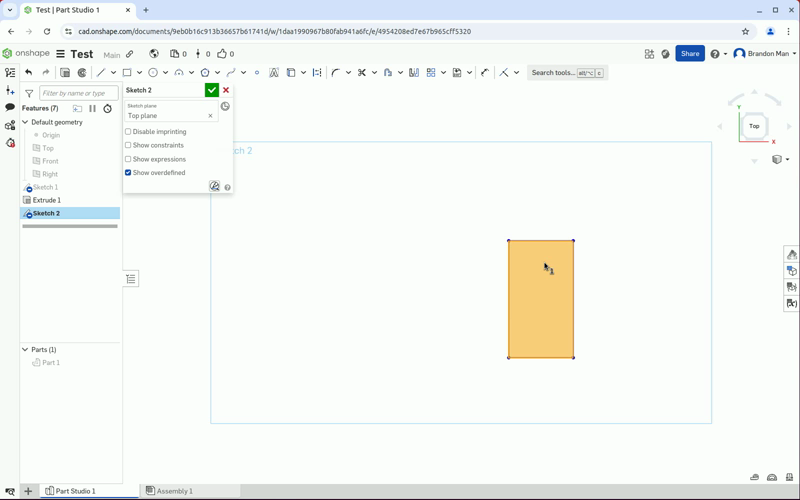
mouse_move(73, 352)
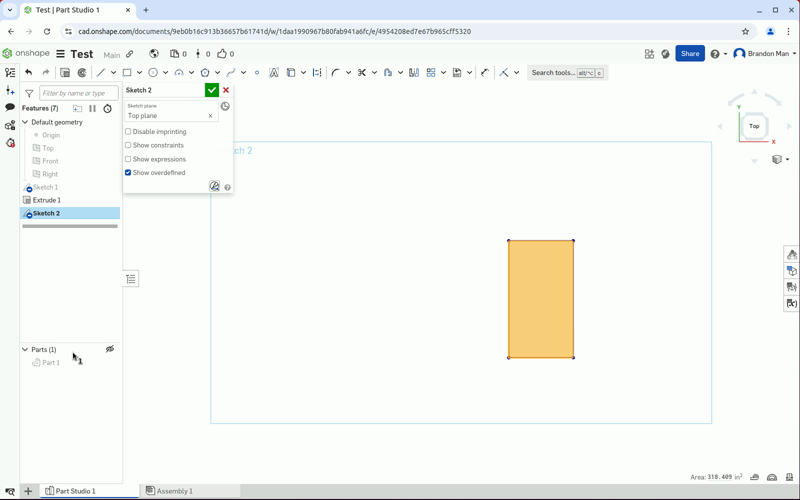
key(shift+y)
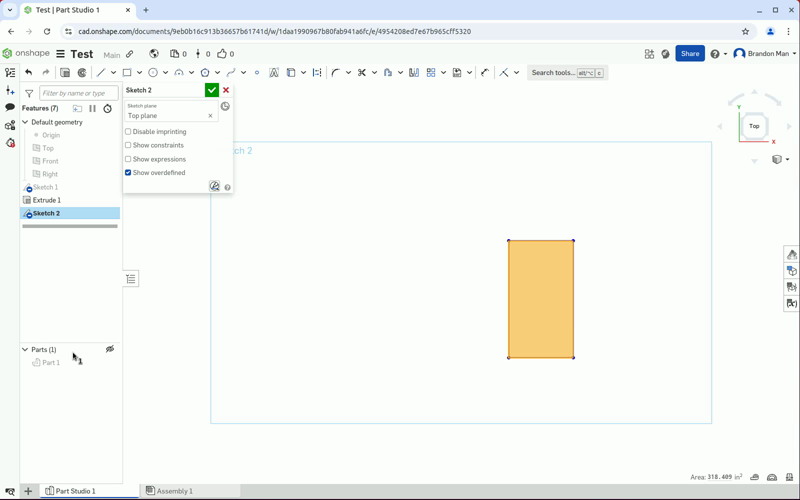
key(shift+e)
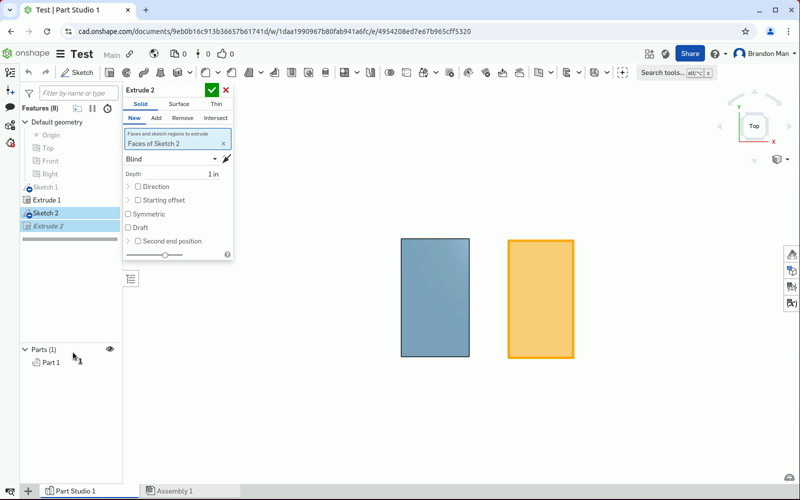
mouse_move(143, 106)
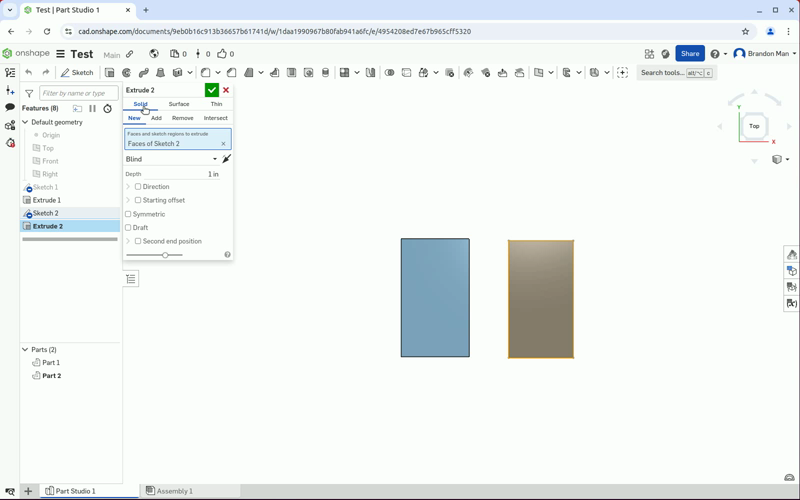
click(143, 106)
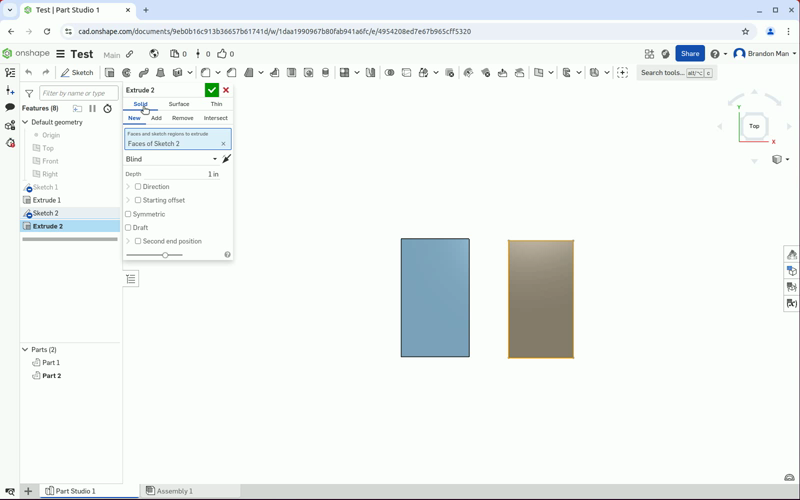
mouse_move(137, 120)
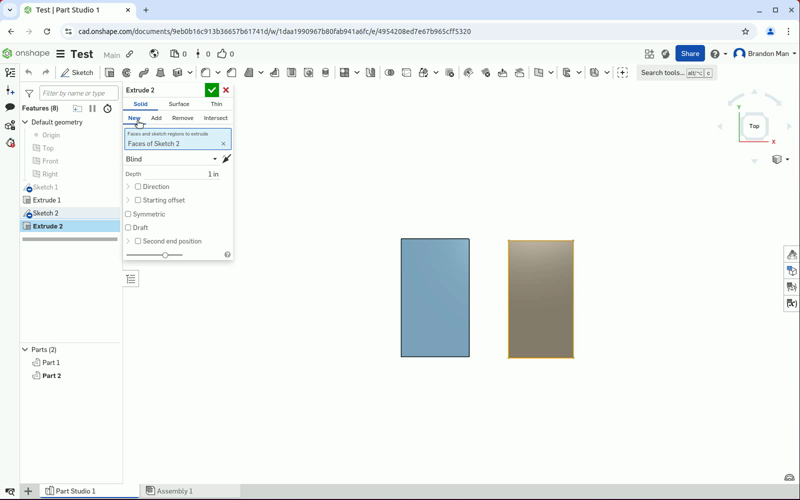
click(137, 120)
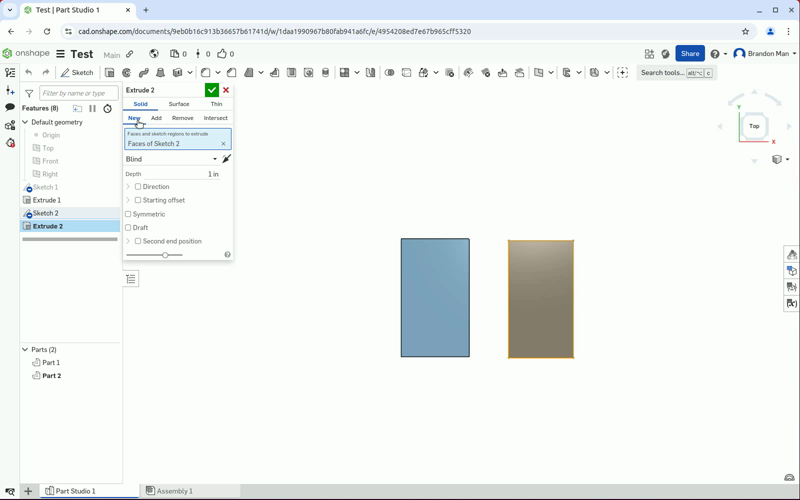
key(tab, 4)
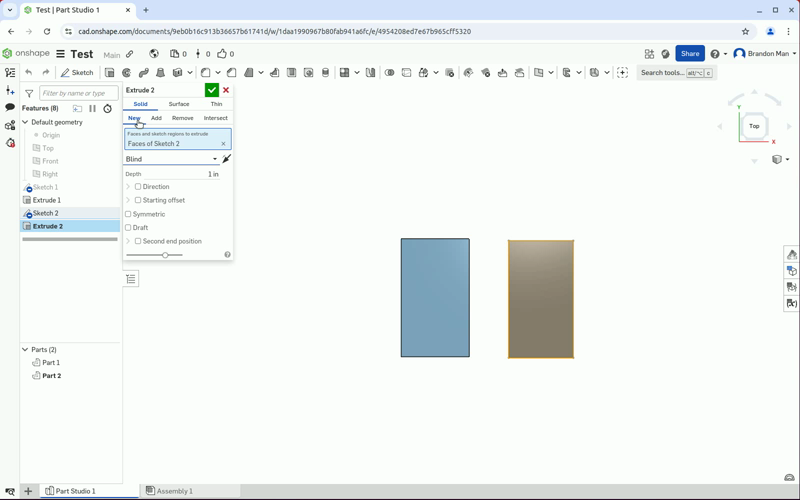
text(0.722)
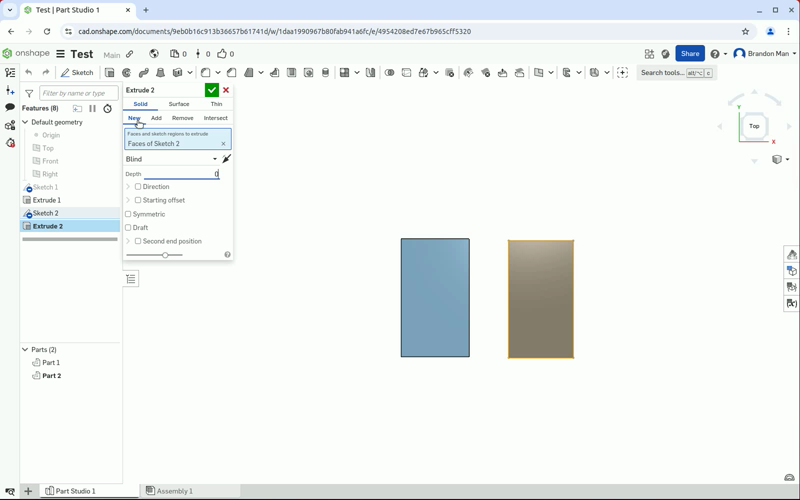
key(enter)
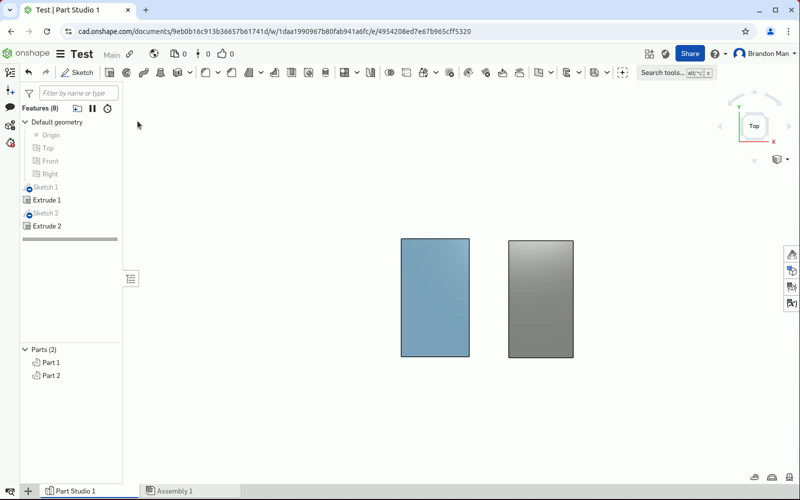
key(shift+h)
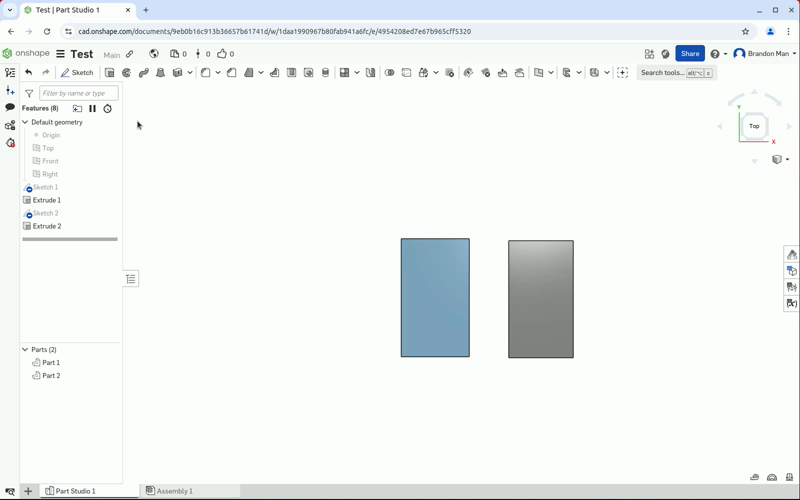
key(shift+h)
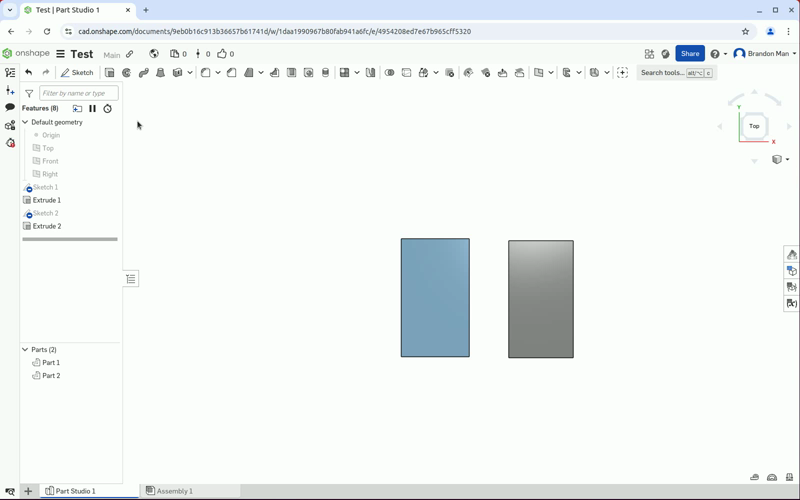
key(shift+7)
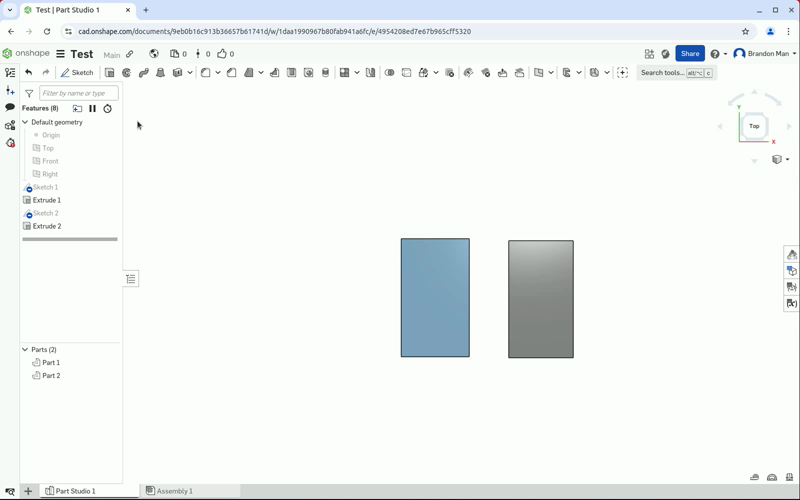
key(up, 3)
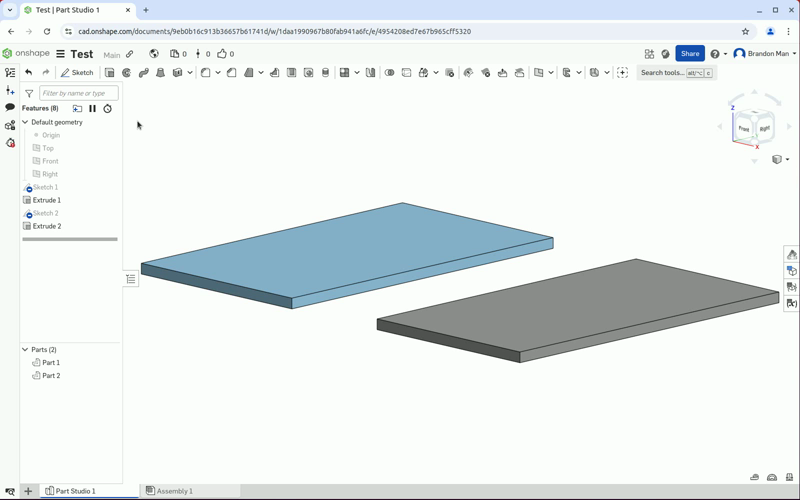
key(left, 3)
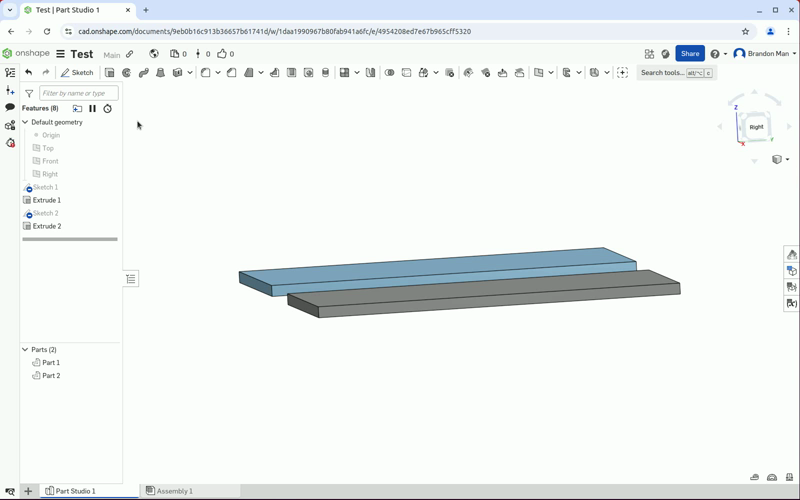
key(right, 3)
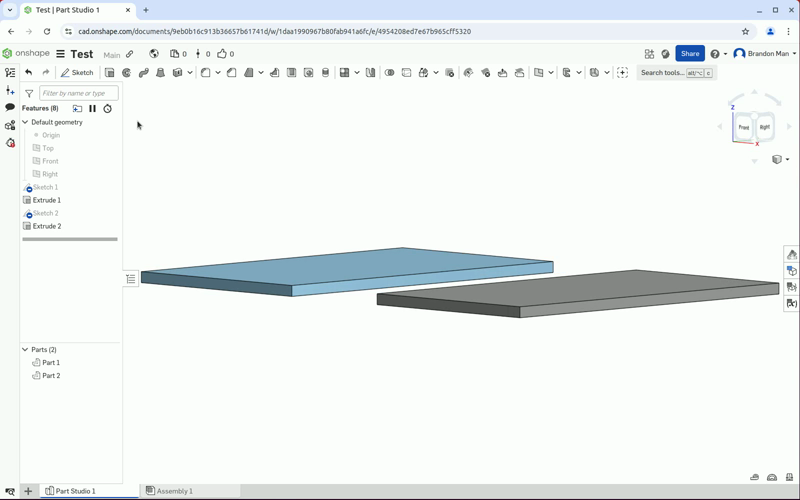
key(down, 3)
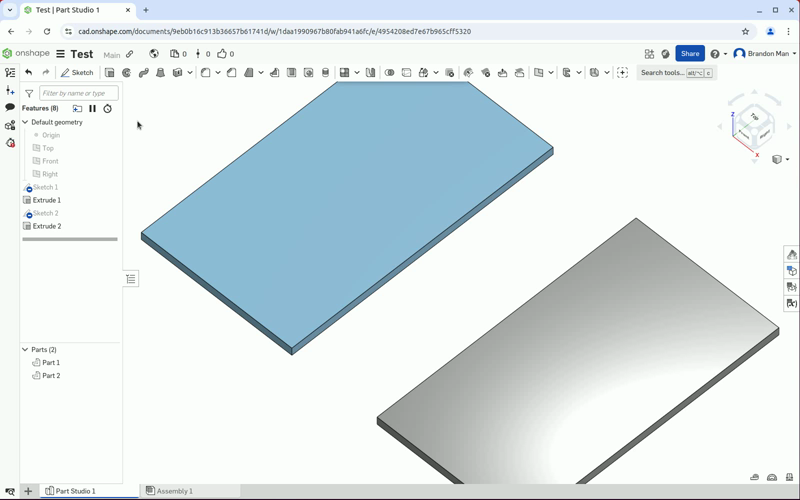
mouse_move(73, 189)
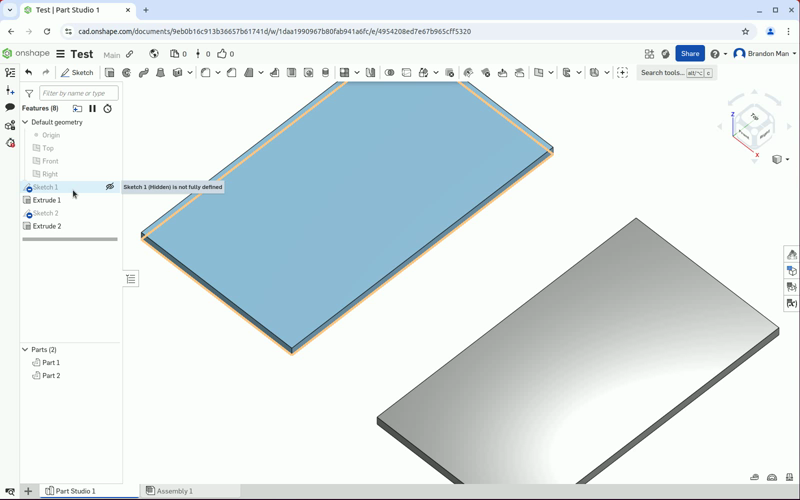
click(73, 189)